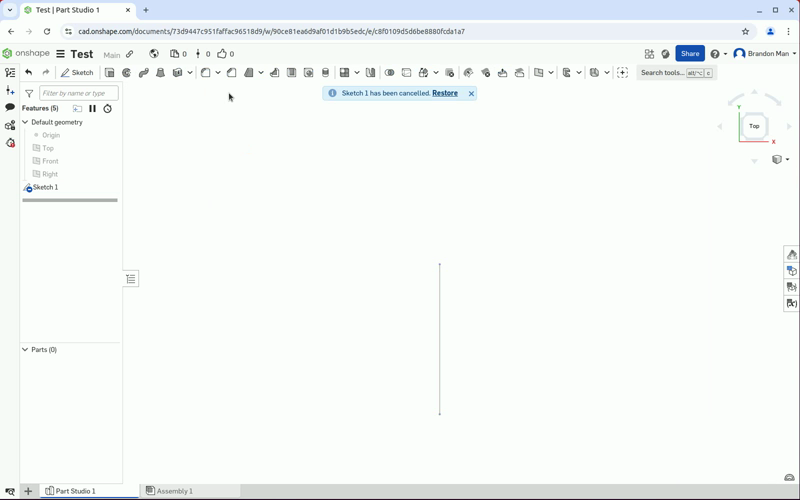
key(shift+h)
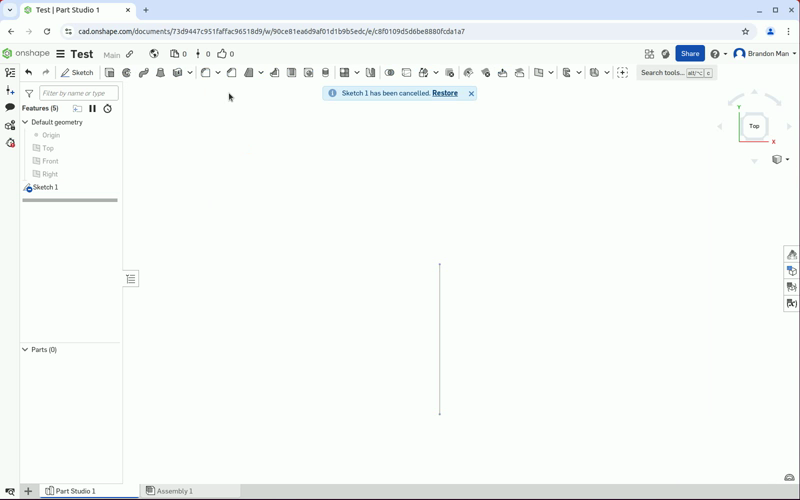
key(shift+s)
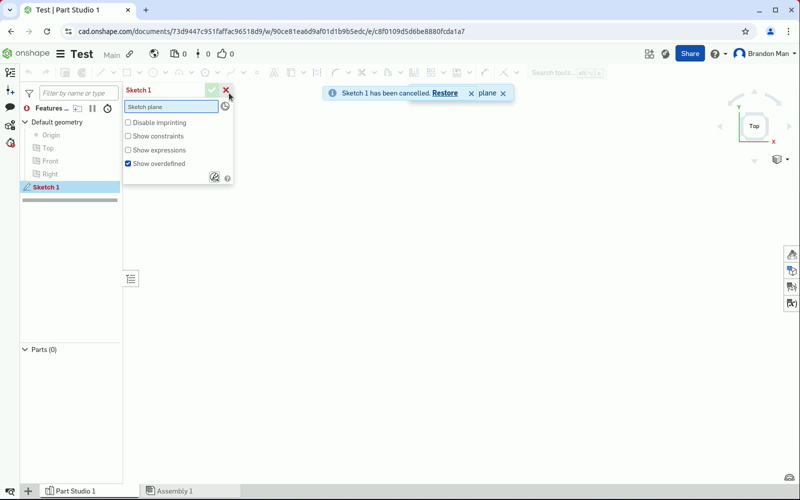
mouse_move(73, 150)
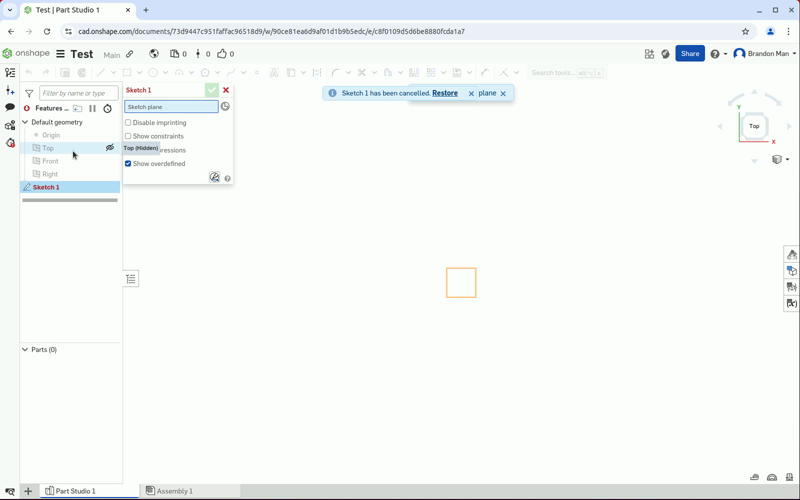
click(73, 150)
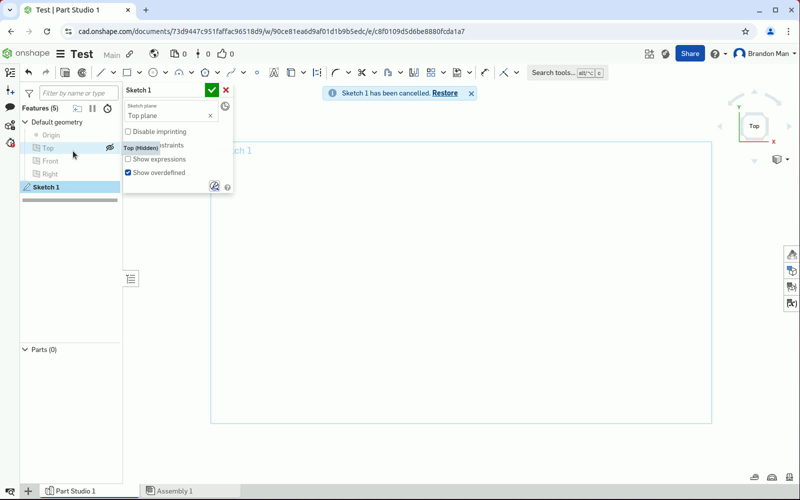
mouse_move(73, 352)
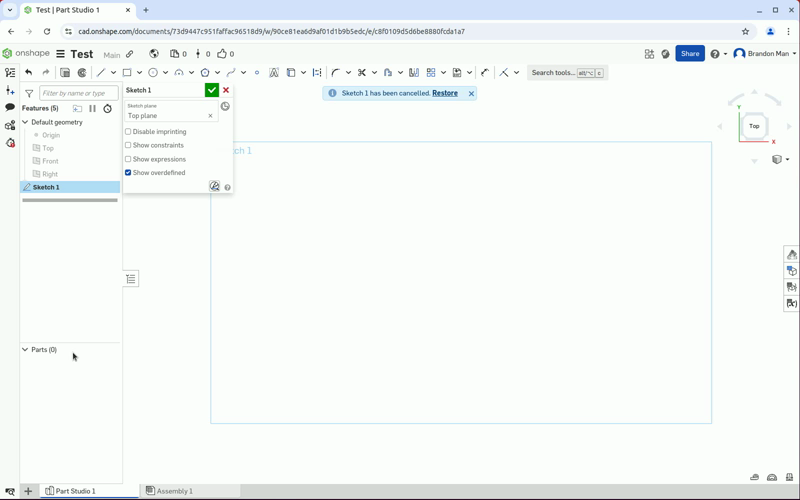
key(y)
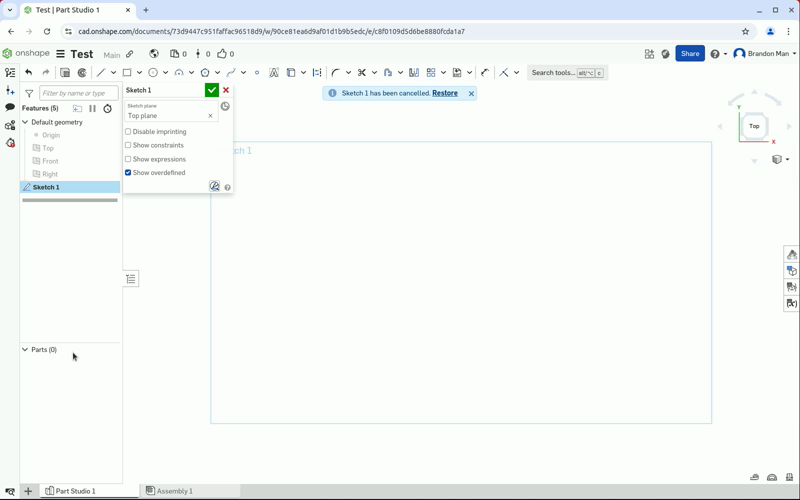
key(l)
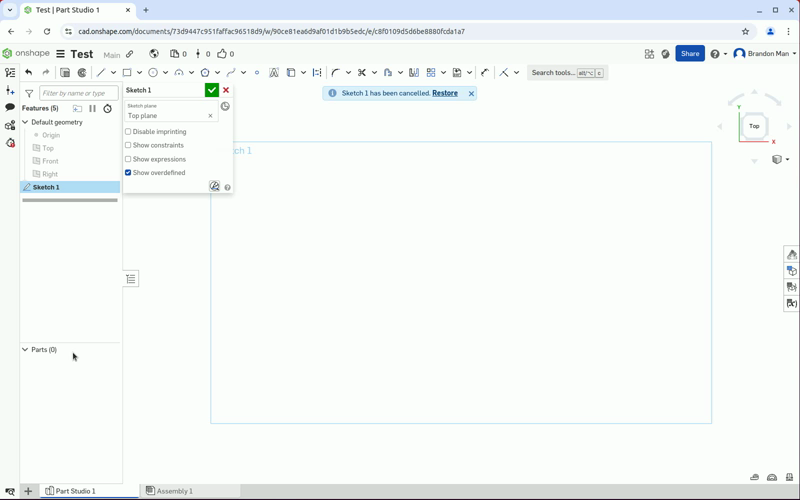
key_down(shift)
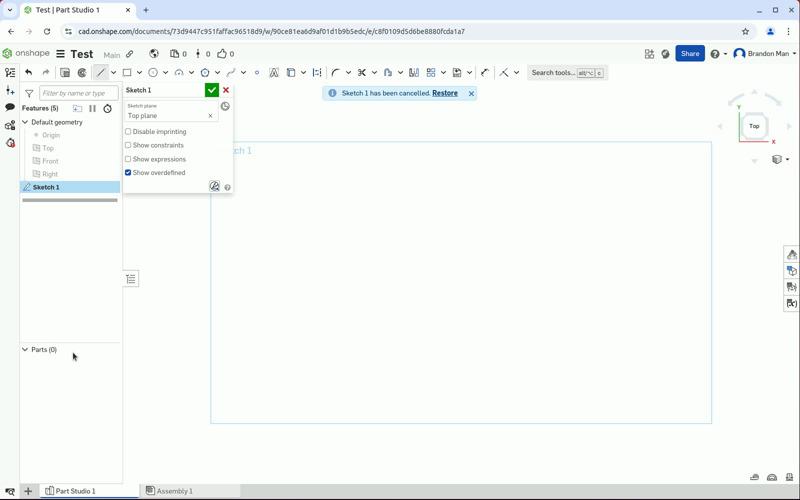
mouse_move(348, 332)
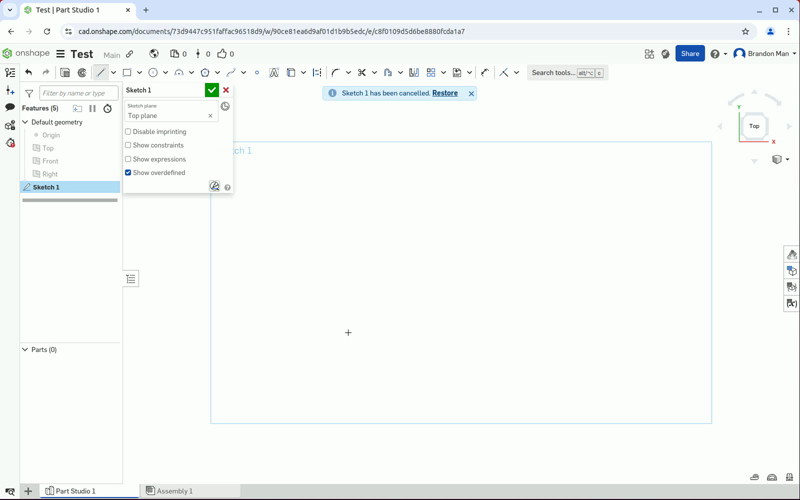
click(348, 332)
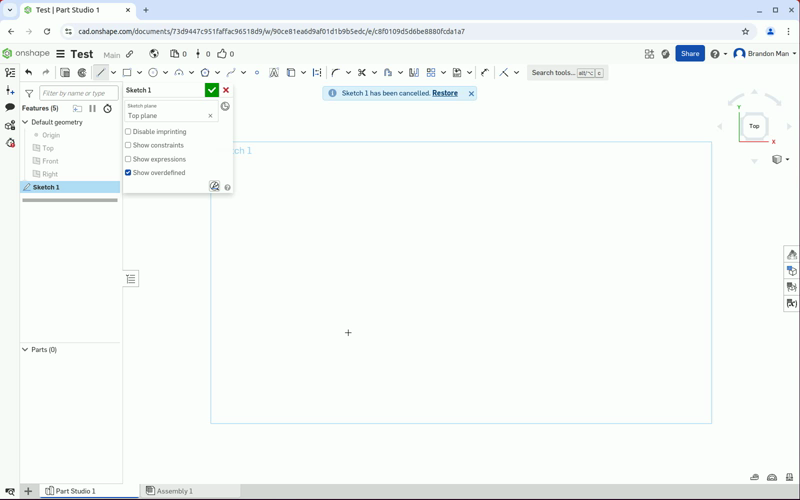
key_up(shift)
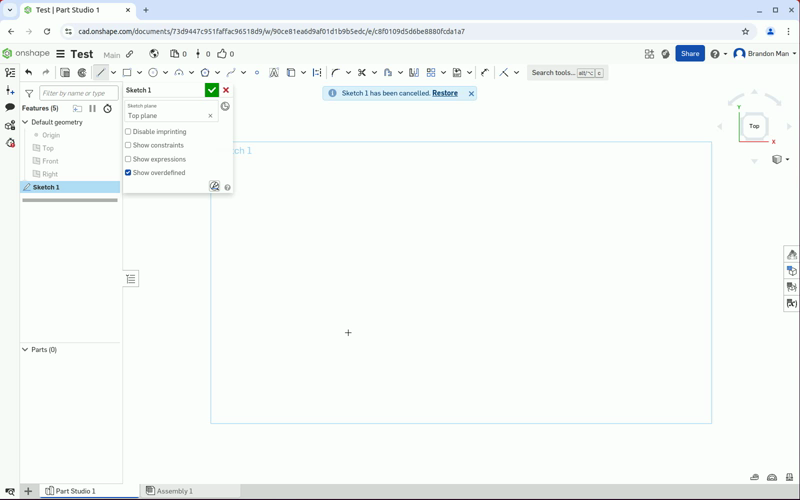
key_down(shift)
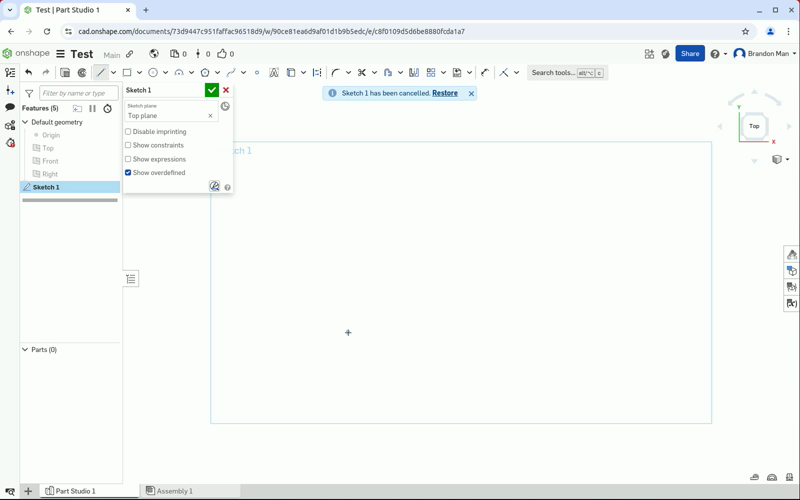
mouse_move(572, 332)
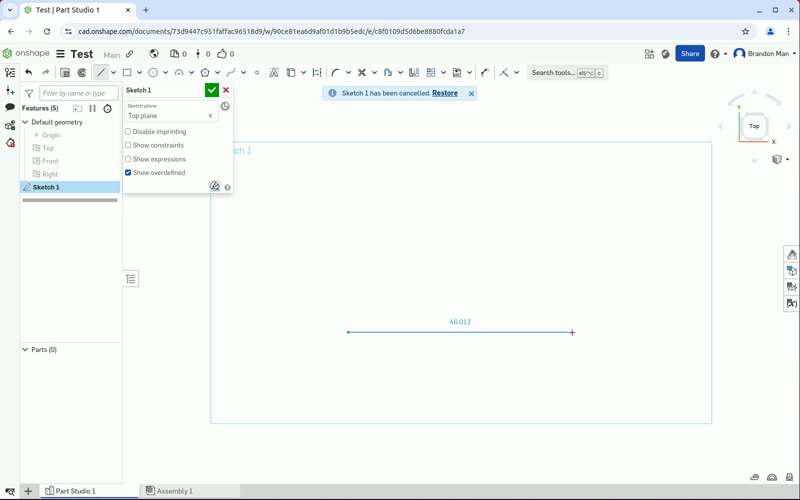
click(572, 332)
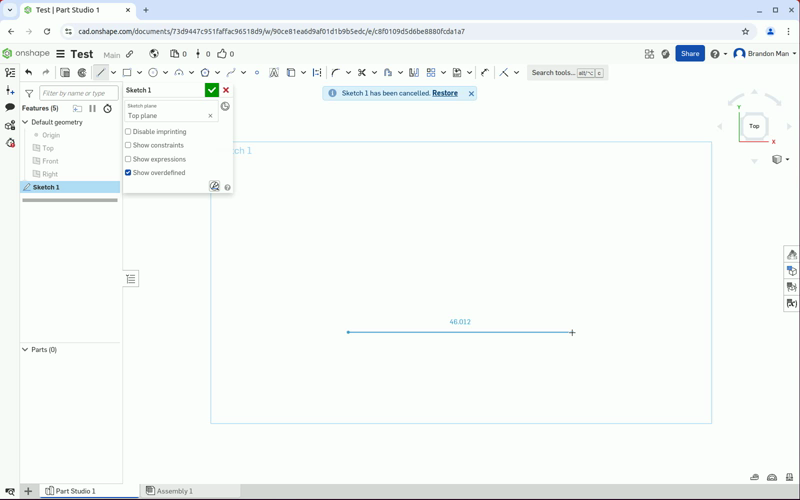
key_up(shift)
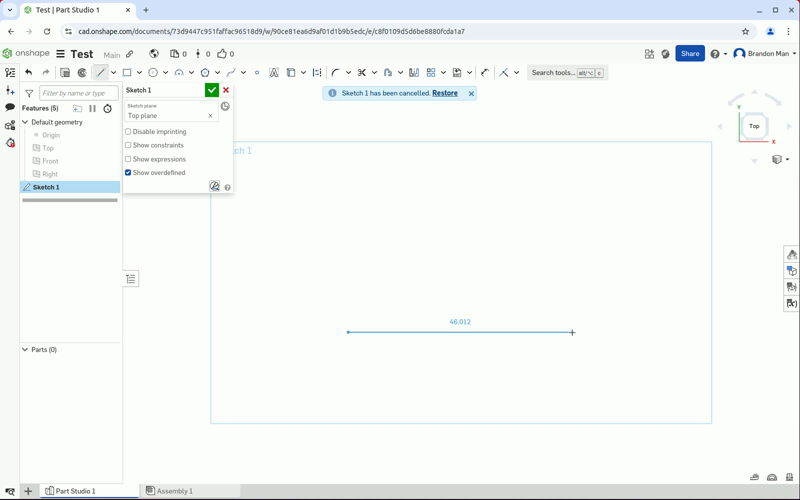
key_down(shift)
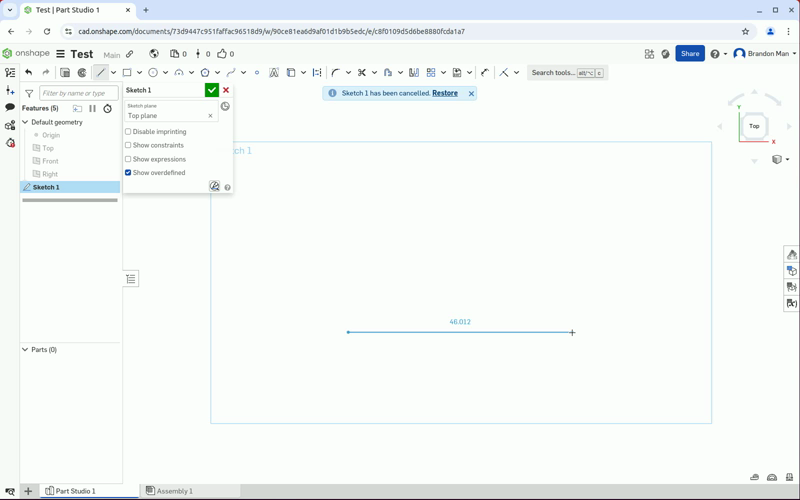
mouse_move(572, 235)
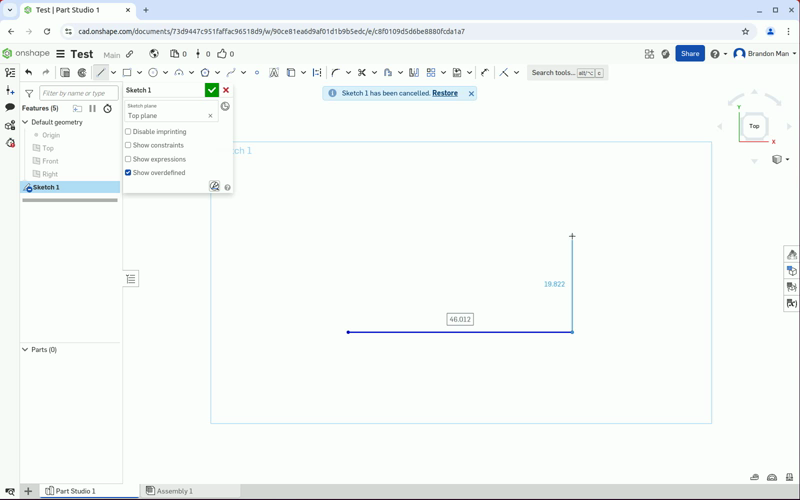
click(572, 235)
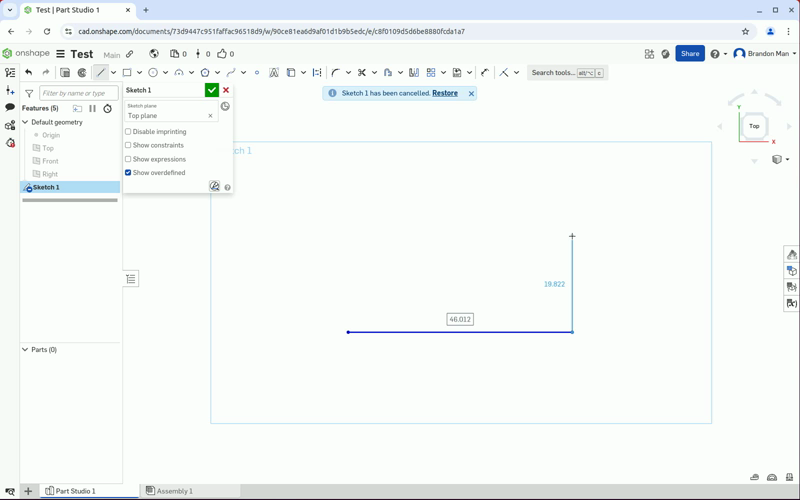
key_up(shift)
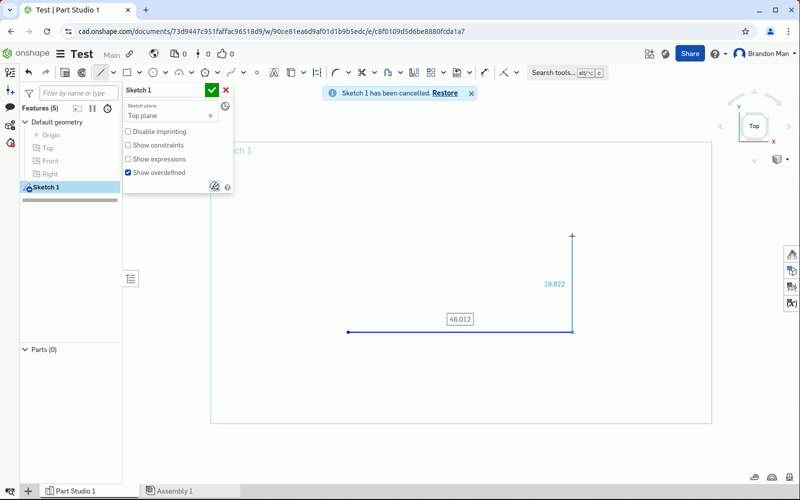
key_down(shift)
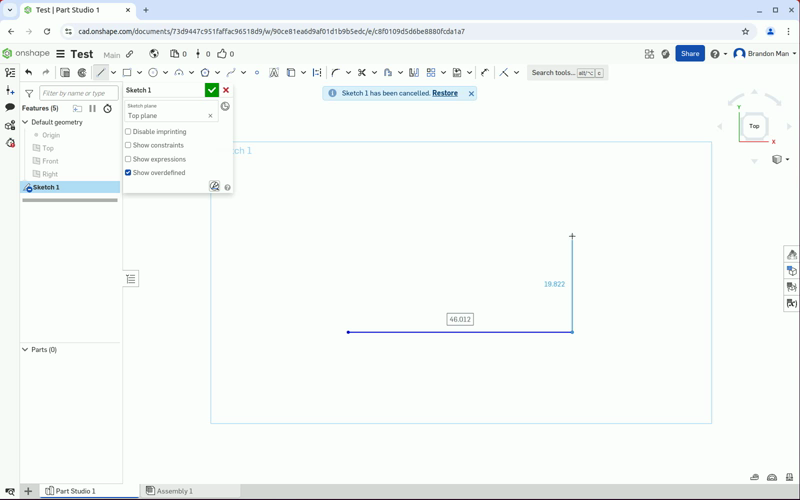
mouse_move(589, 235)
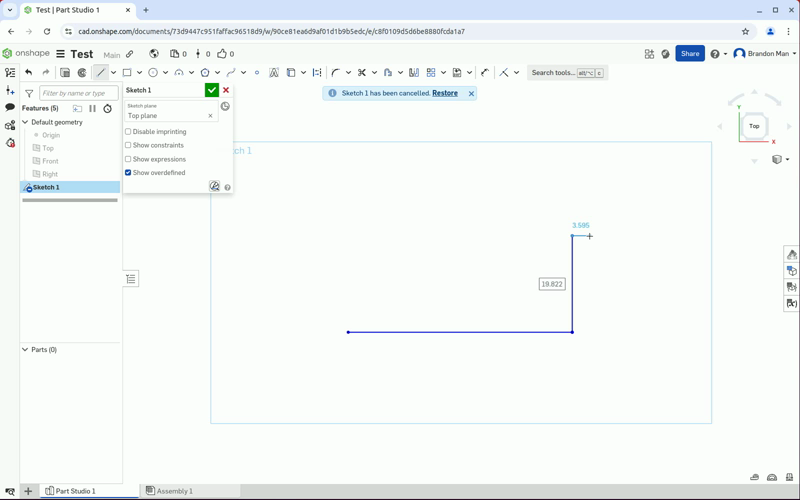
mouse_move(543, 235)
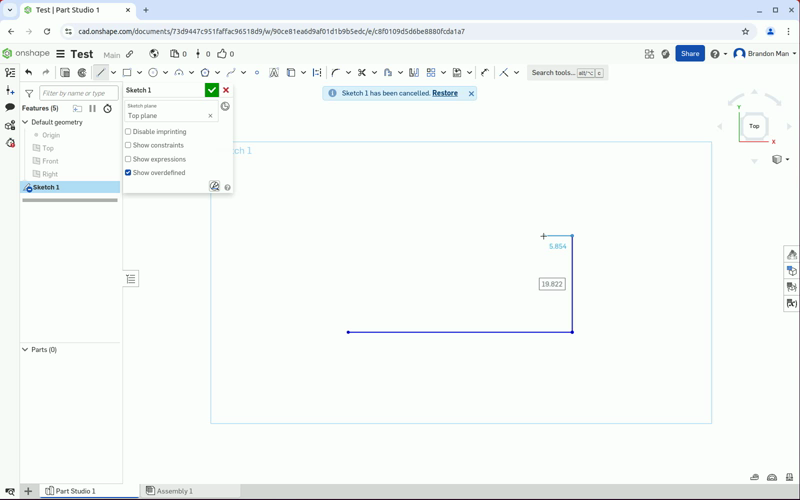
click(543, 235)
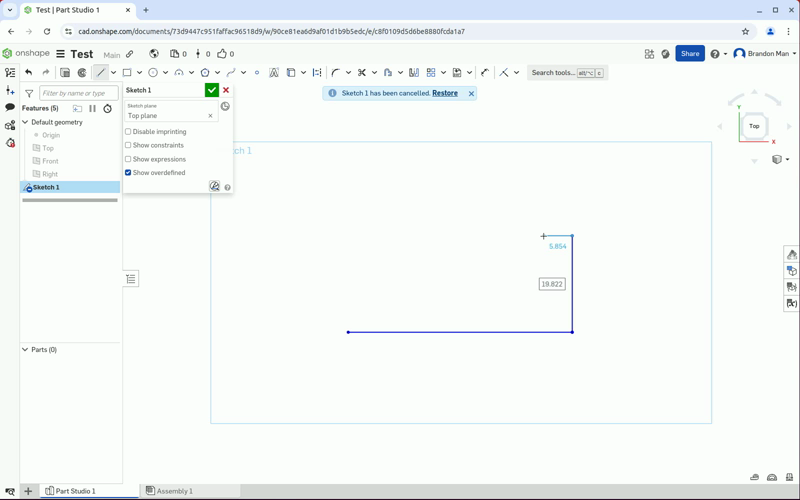
key_up(shift)
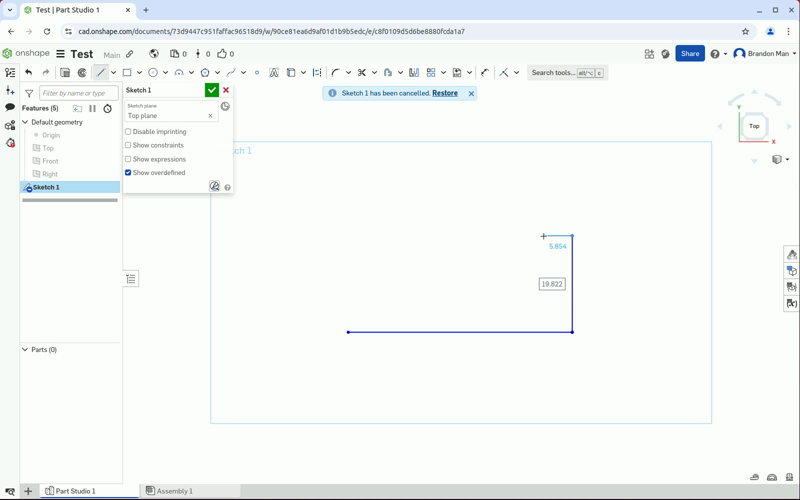
key_down(shift)
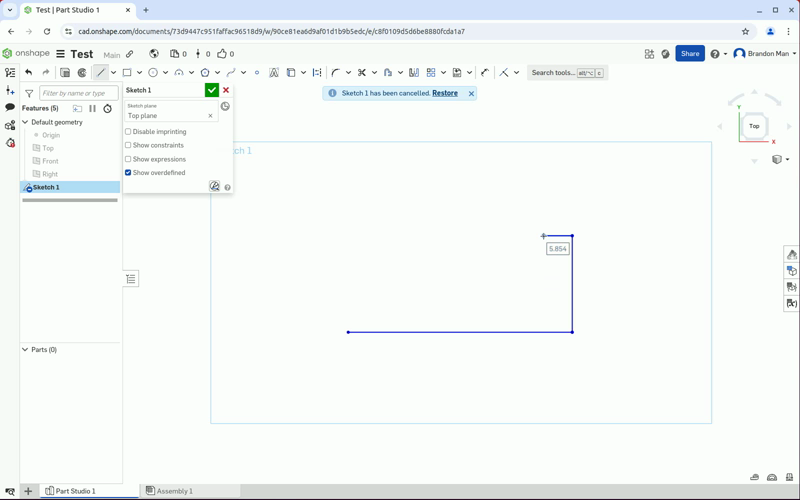
mouse_move(543, 303)
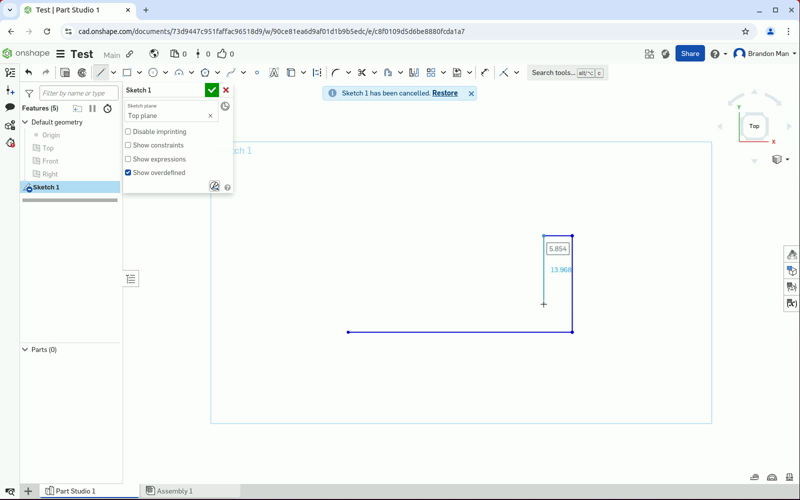
click(543, 303)
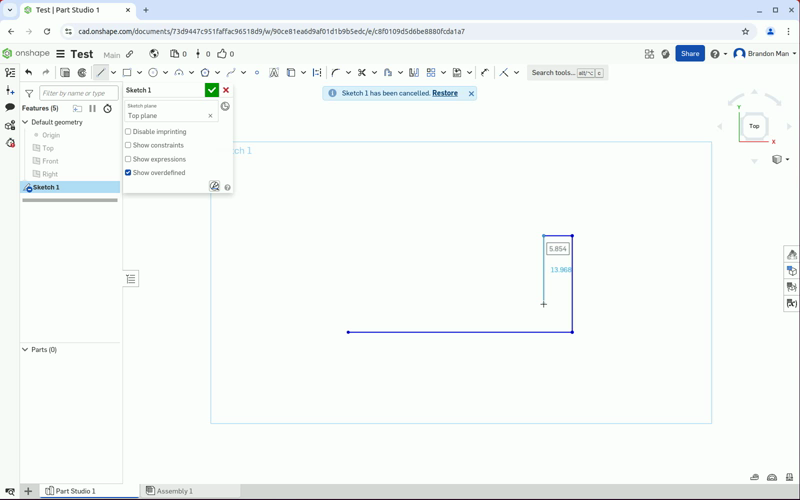
key_up(shift)
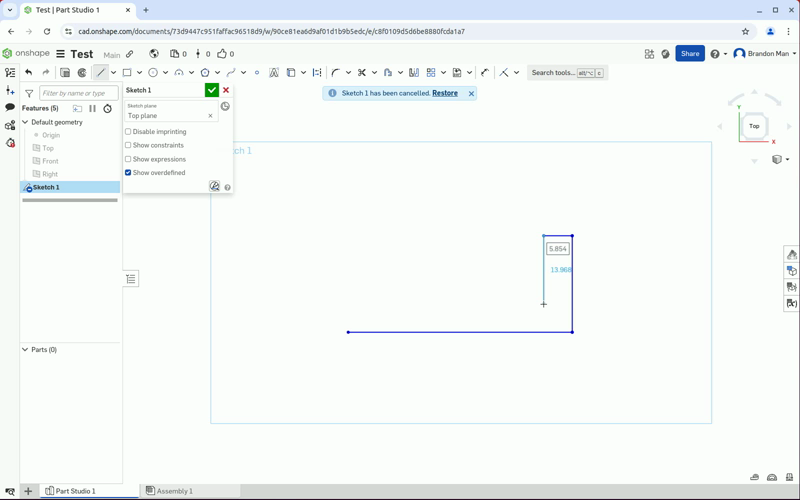
key_down(shift)
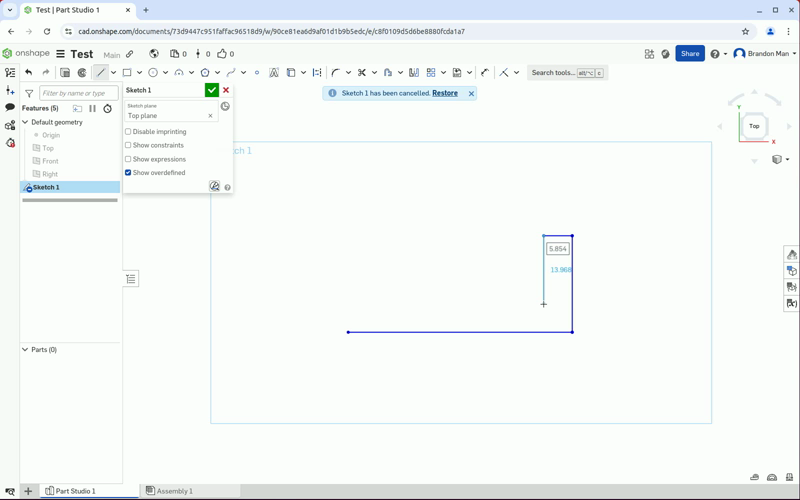
mouse_move(480, 303)
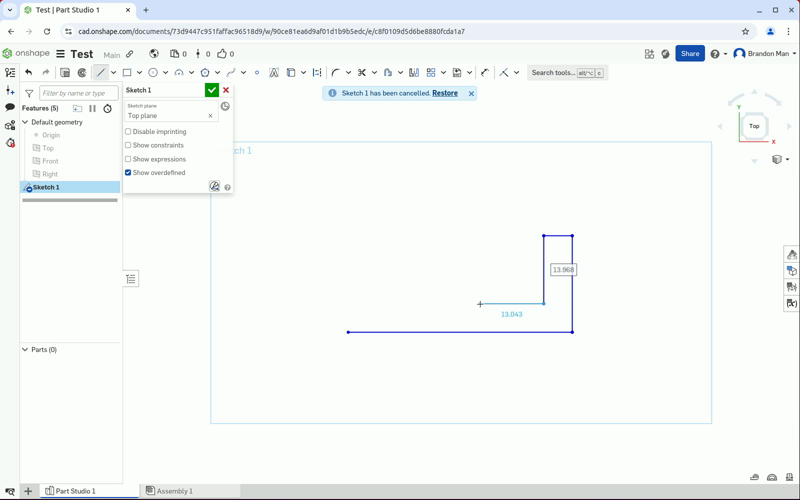
click(480, 303)
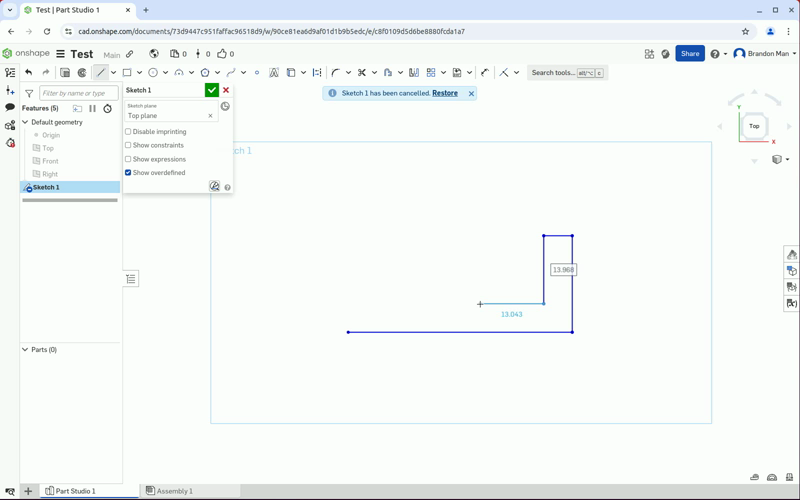
key_up(shift)
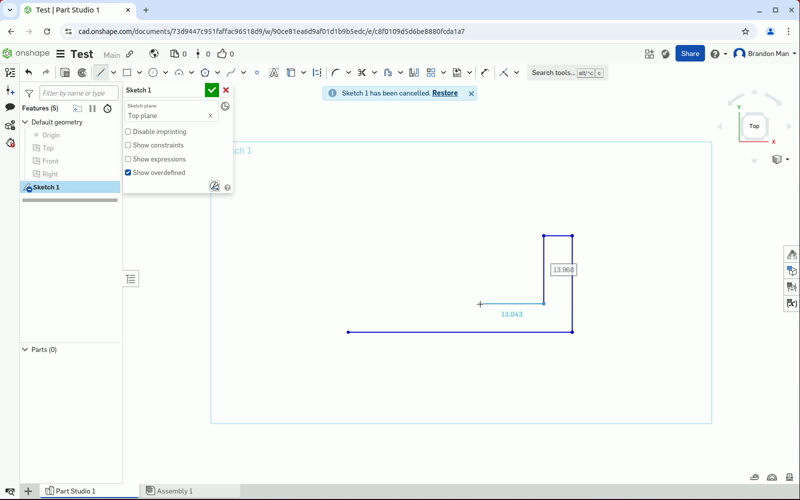
key_down(shift)
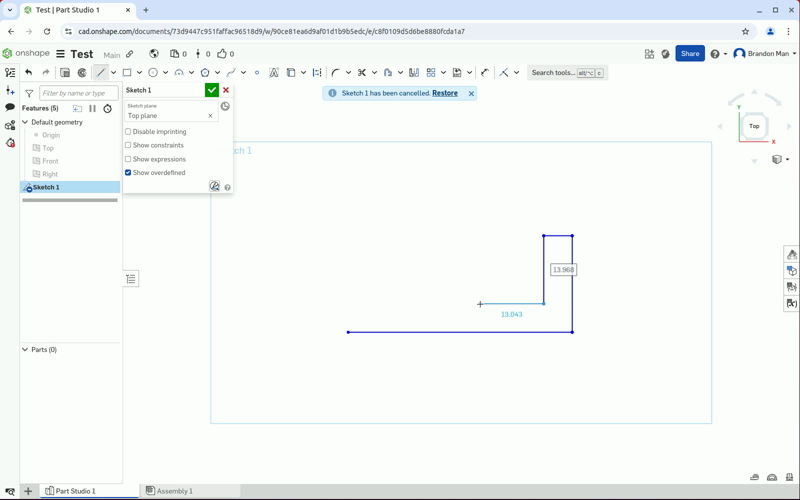
mouse_move(480, 235)
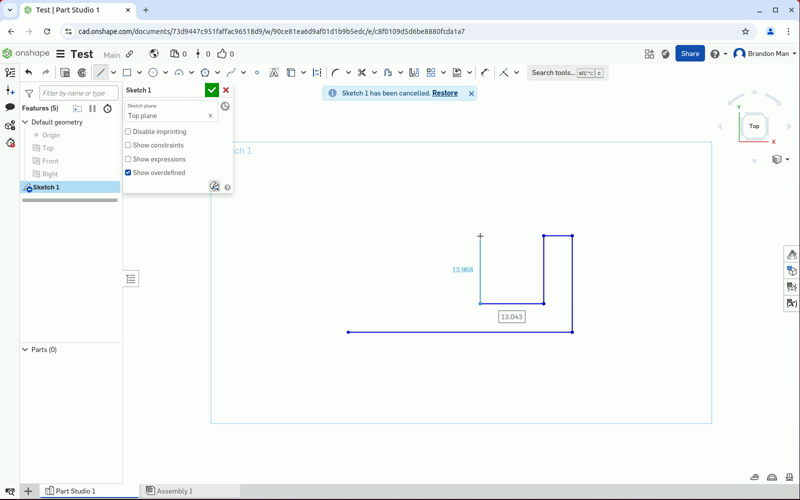
click(480, 235)
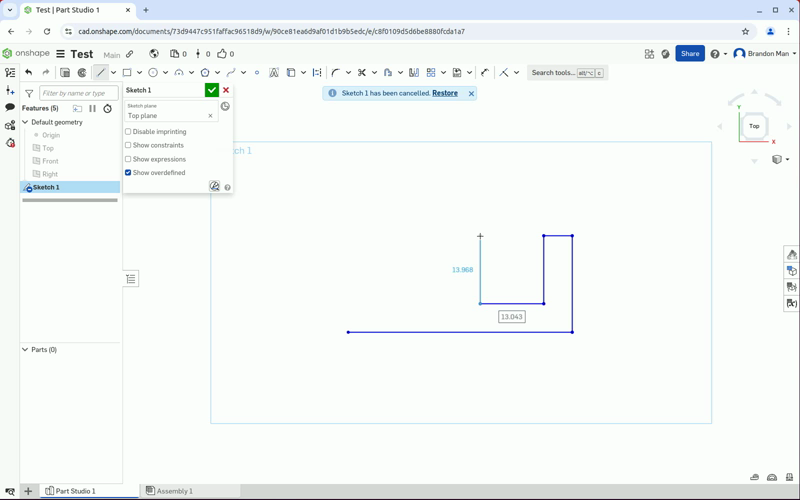
key_up(shift)
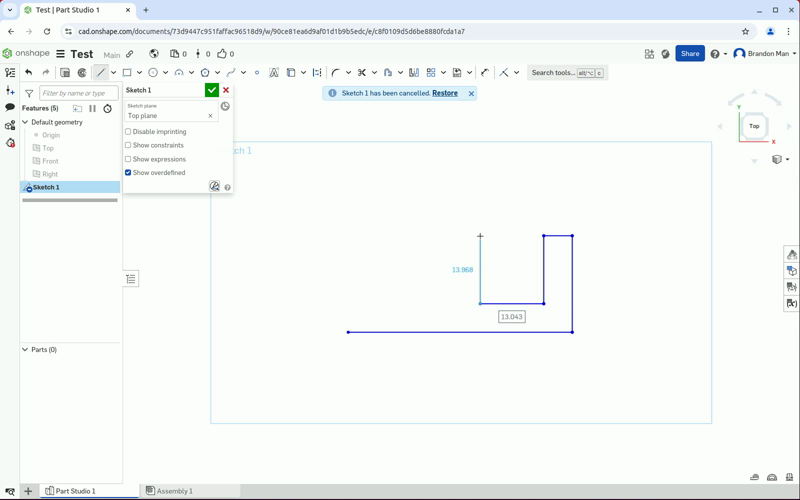
key_down(shift)
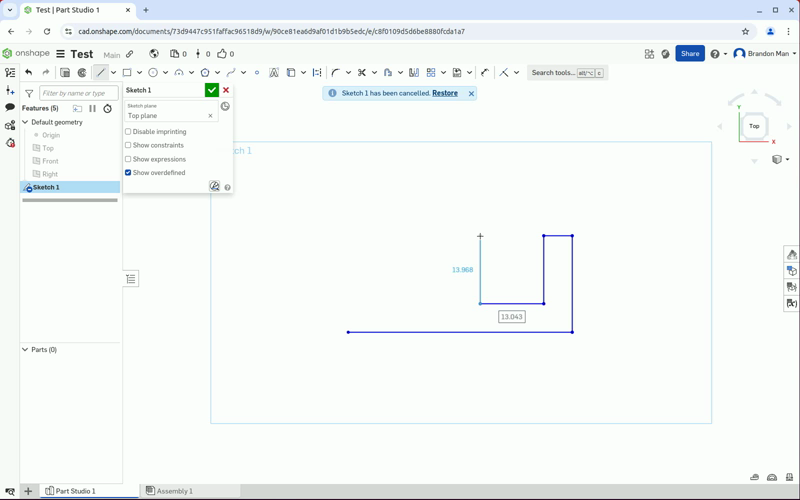
mouse_move(383, 235)
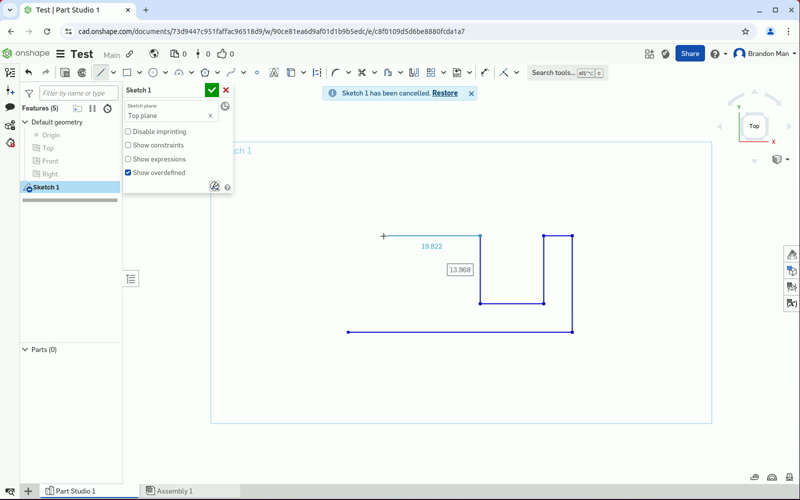
click(383, 235)
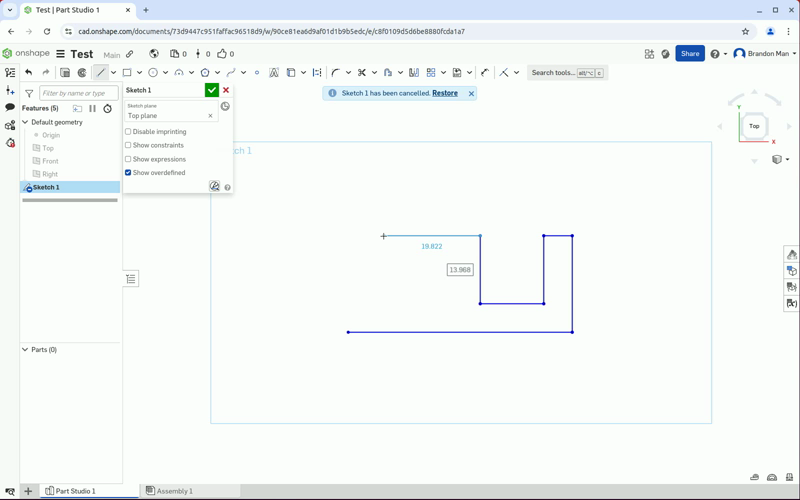
key_up(shift)
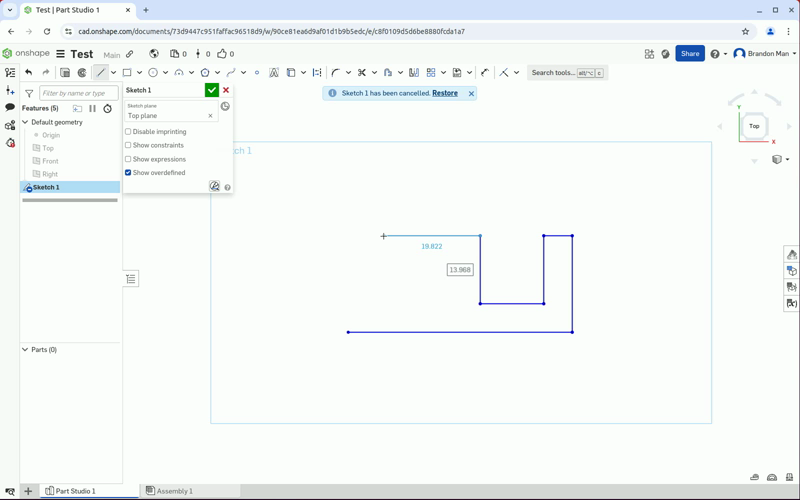
key_down(shift)
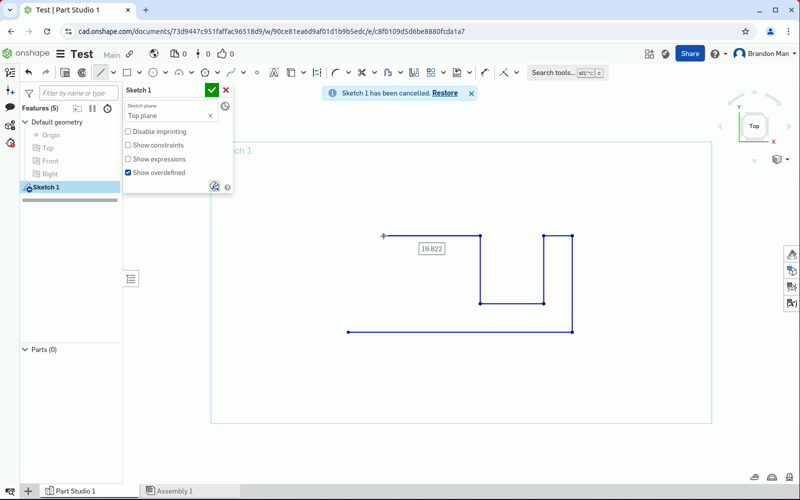
mouse_move(383, 303)
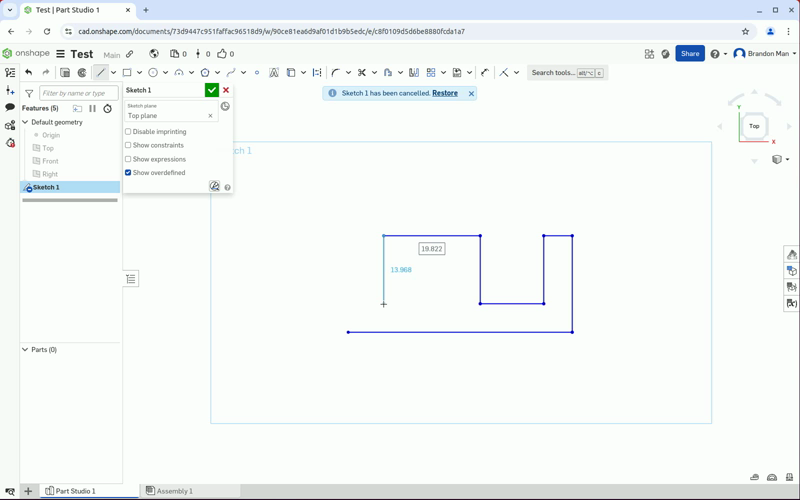
click(383, 303)
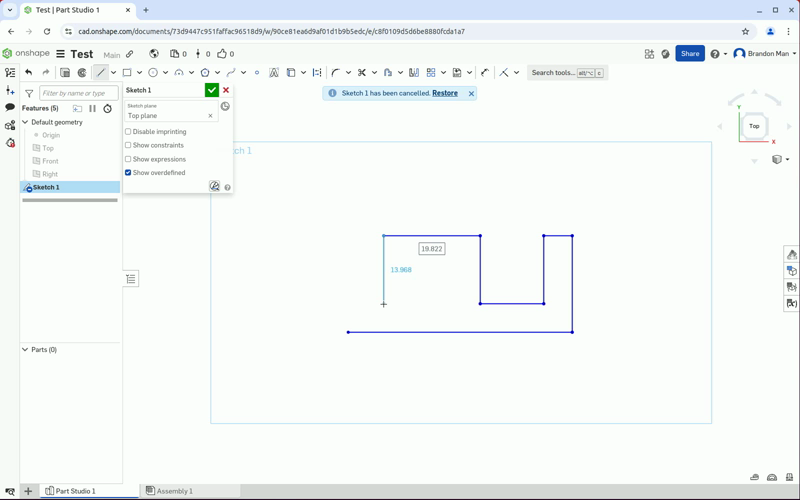
key_up(shift)
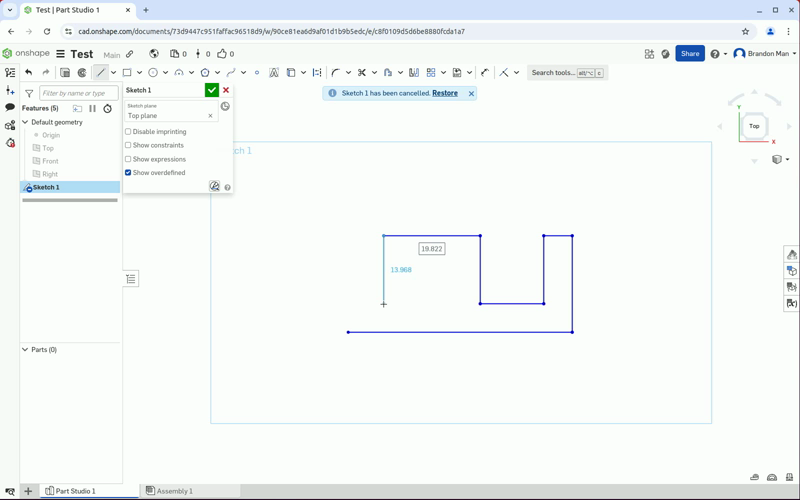
key_down(shift)
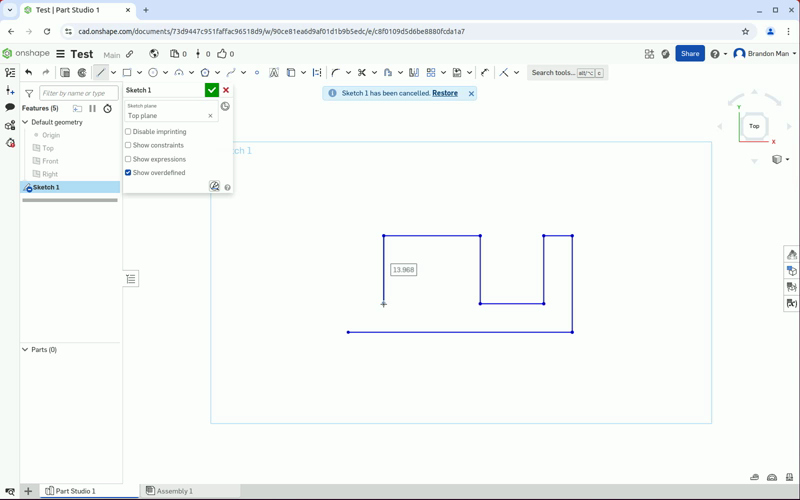
mouse_move(413, 303)
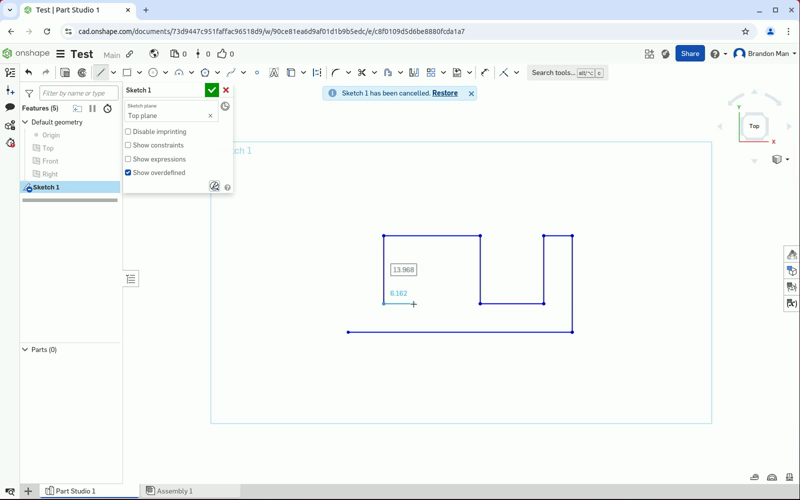
mouse_move(367, 303)
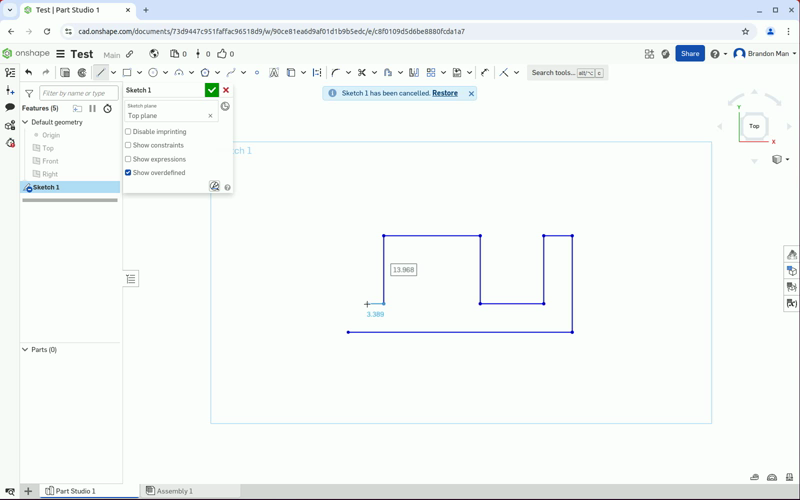
click(367, 303)
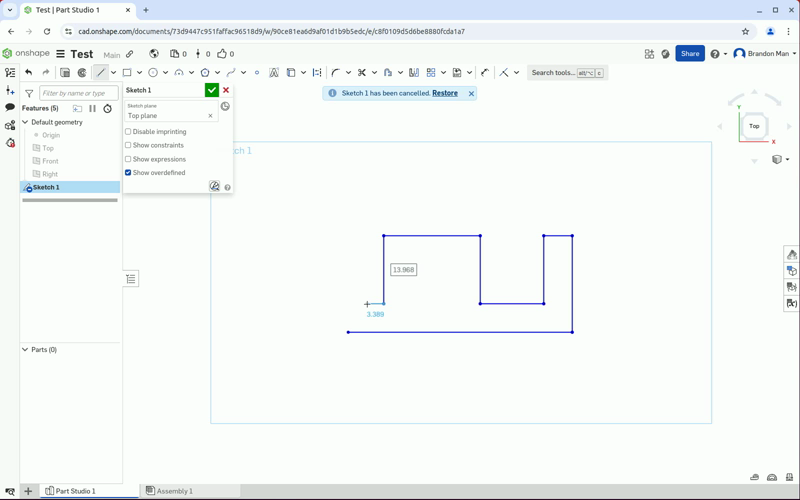
key_up(shift)
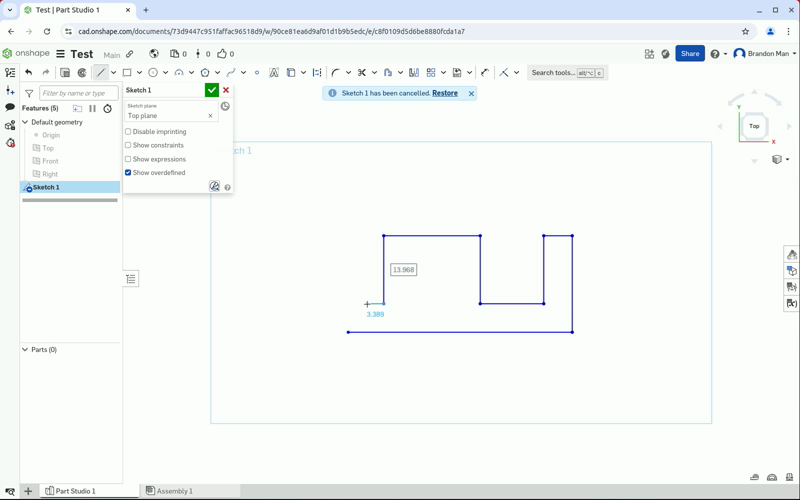
key_down(shift)
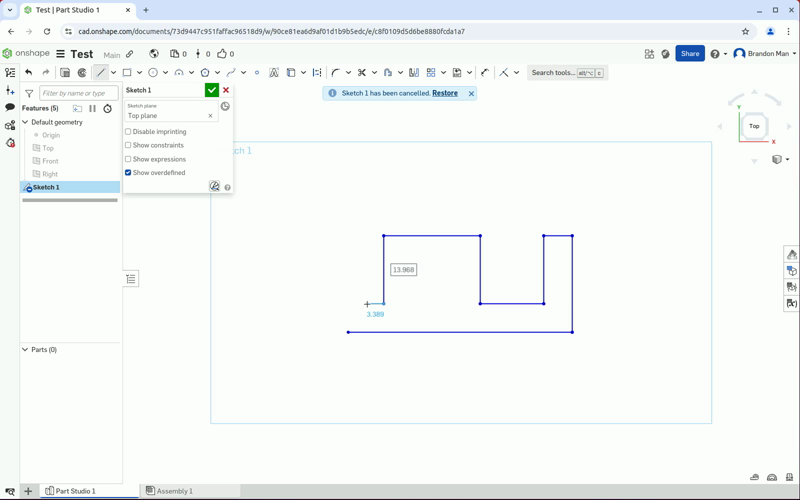
mouse_move(367, 235)
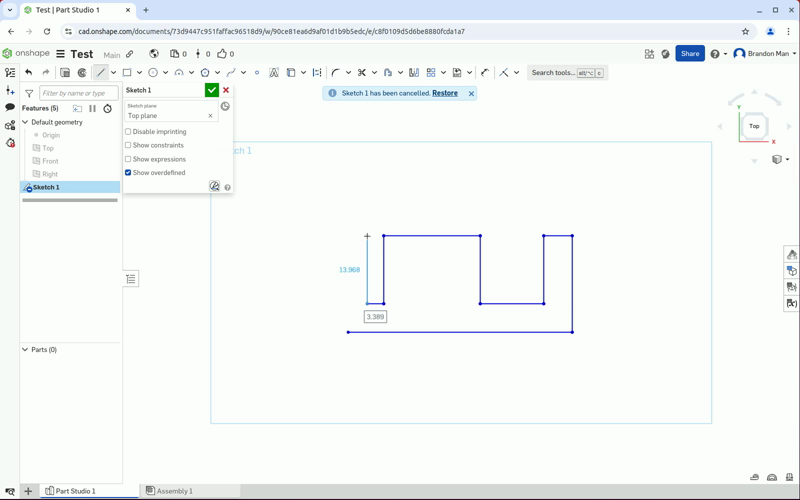
click(367, 235)
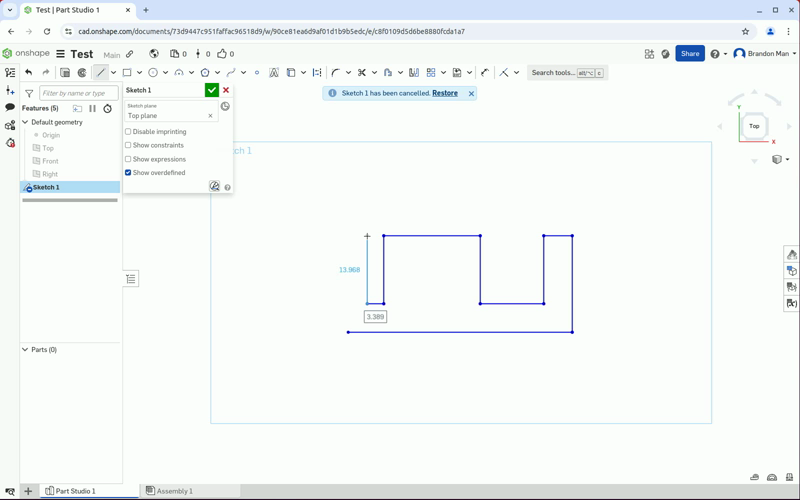
key_up(shift)
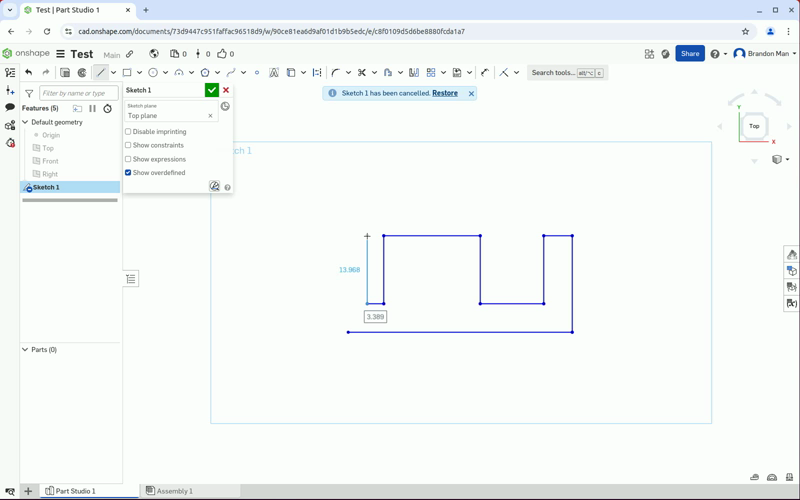
key_down(shift)
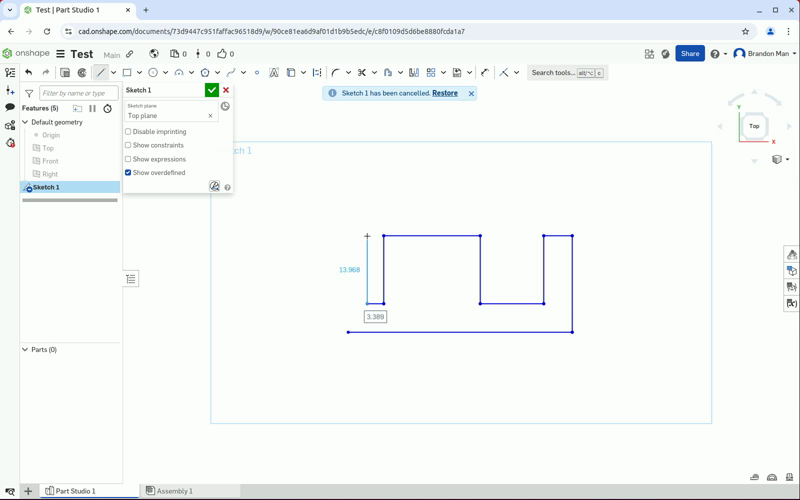
mouse_move(397, 235)
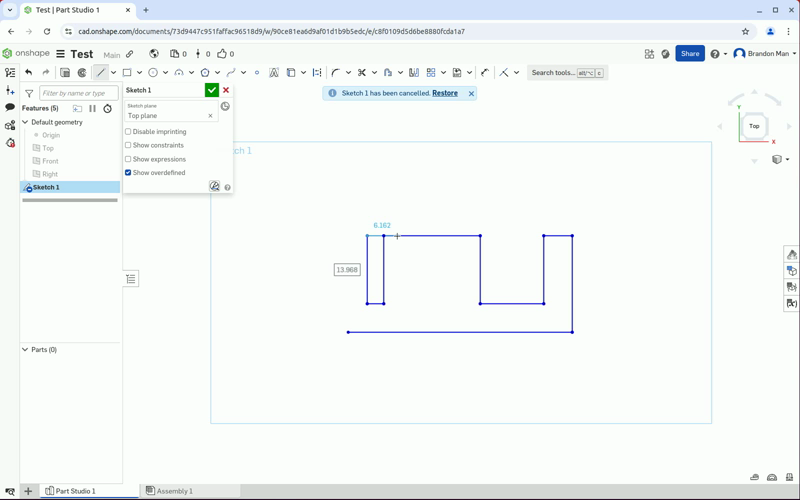
mouse_move(348, 235)
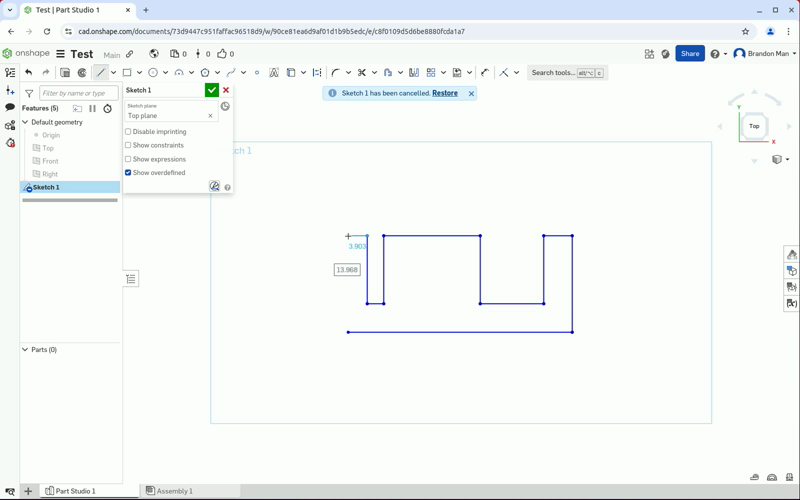
click(348, 235)
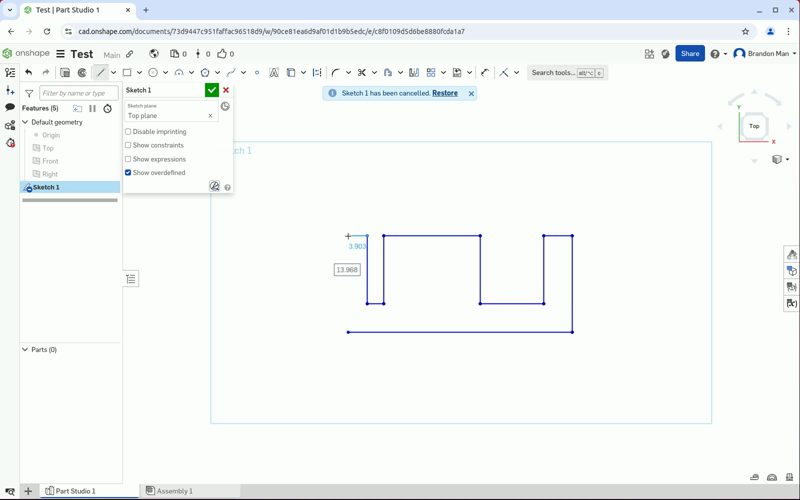
key_up(shift)
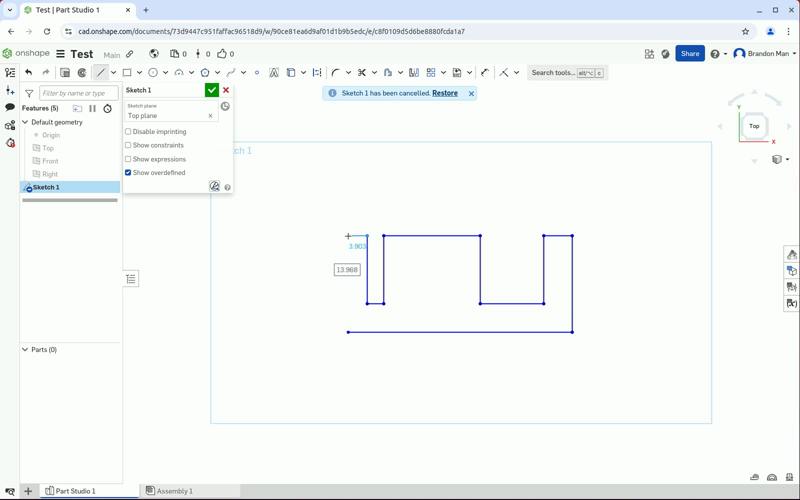
key_down(shift)
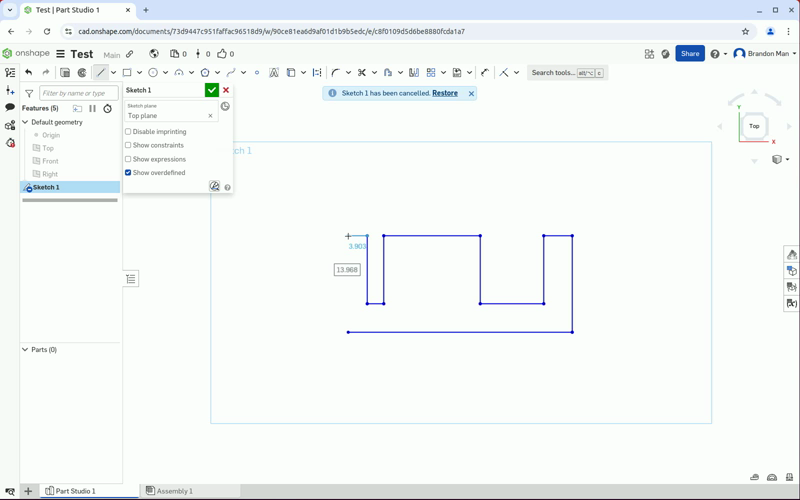
mouse_move(348, 332)
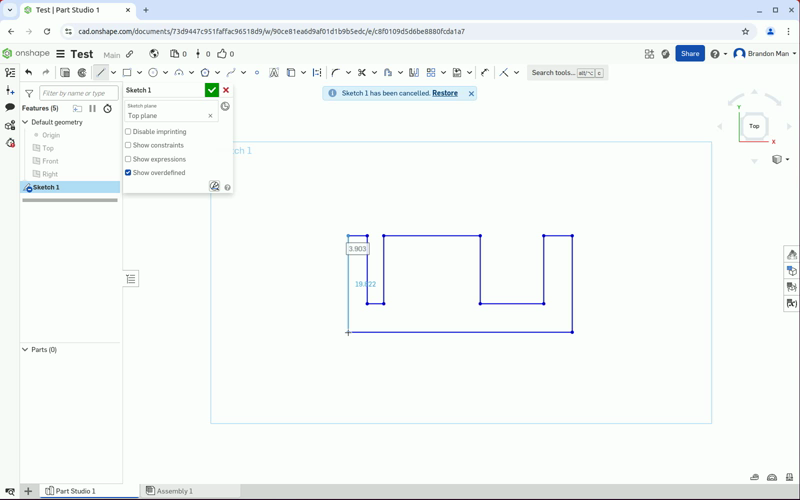
key_up(shift)
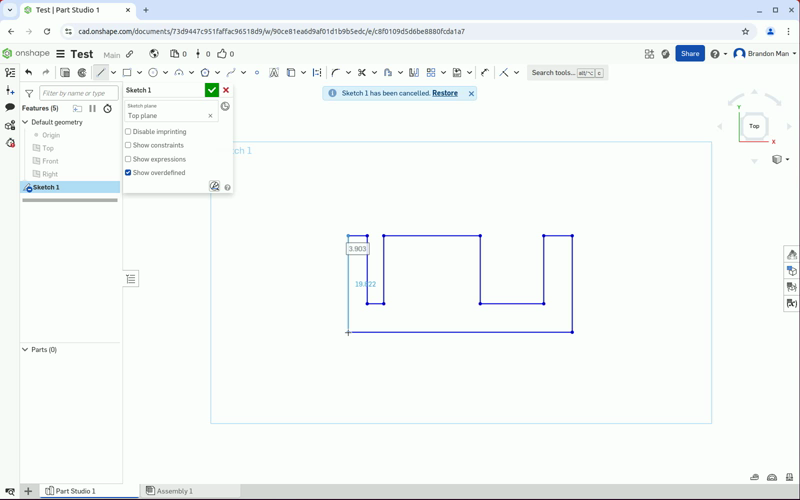
click(348, 332)
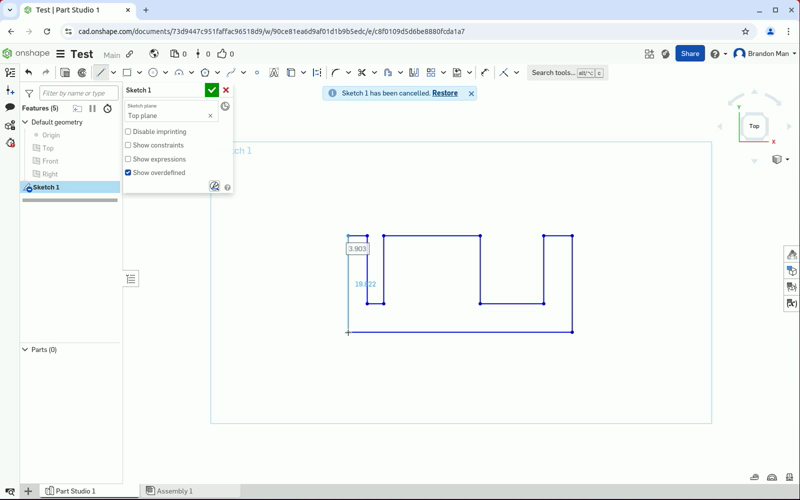
key(esc)
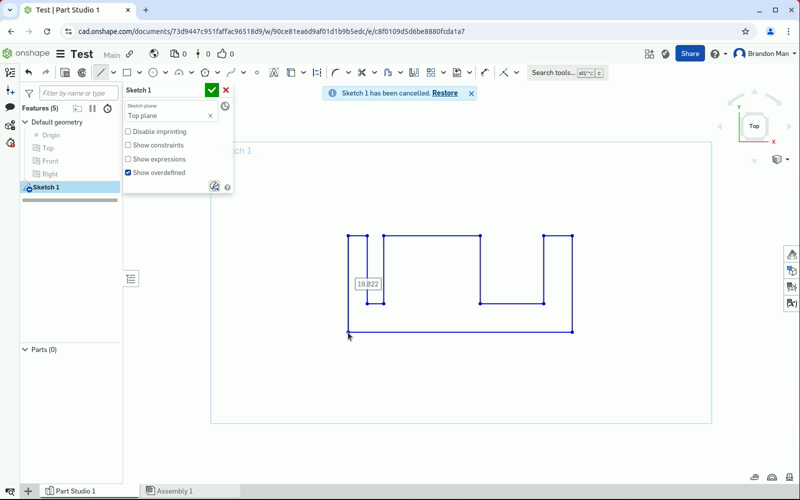
mouse_move(396, 270)
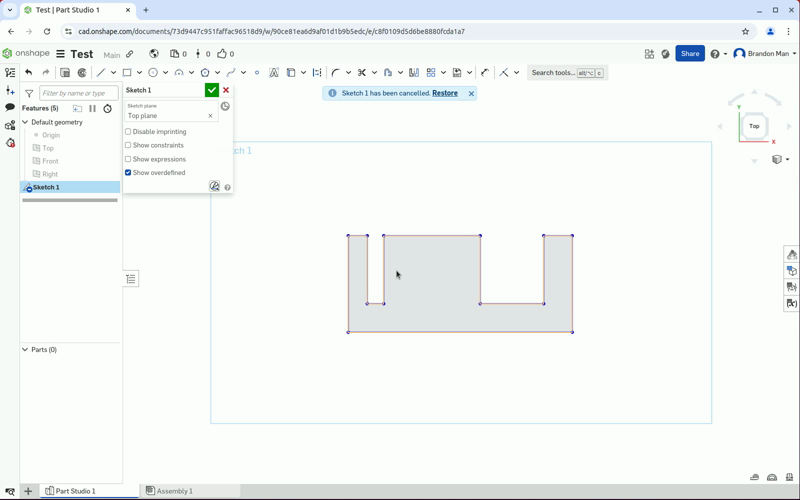
click(396, 270)
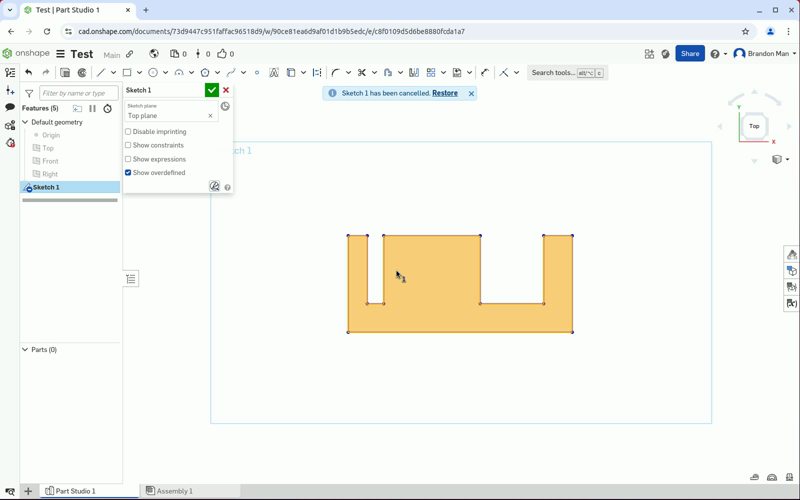
mouse_move(73, 352)
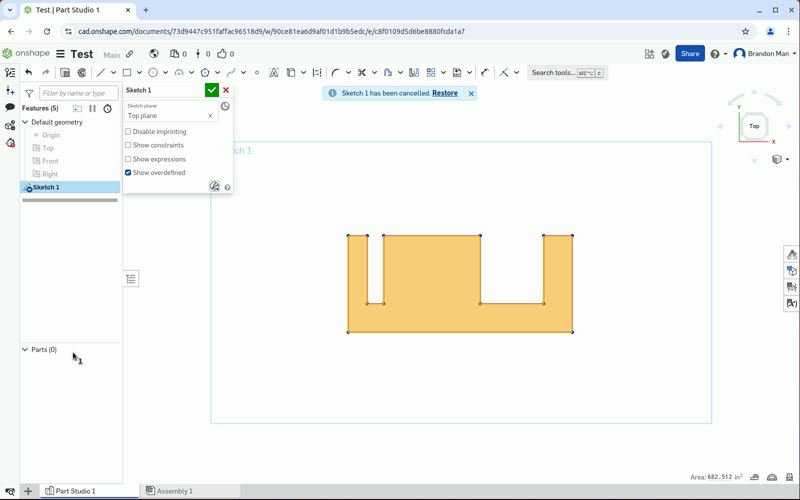
key(shift+y)
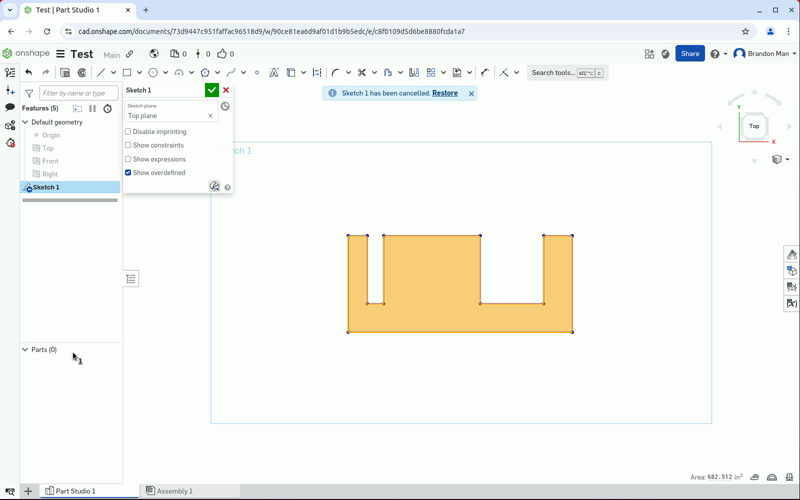
key(shift+e)
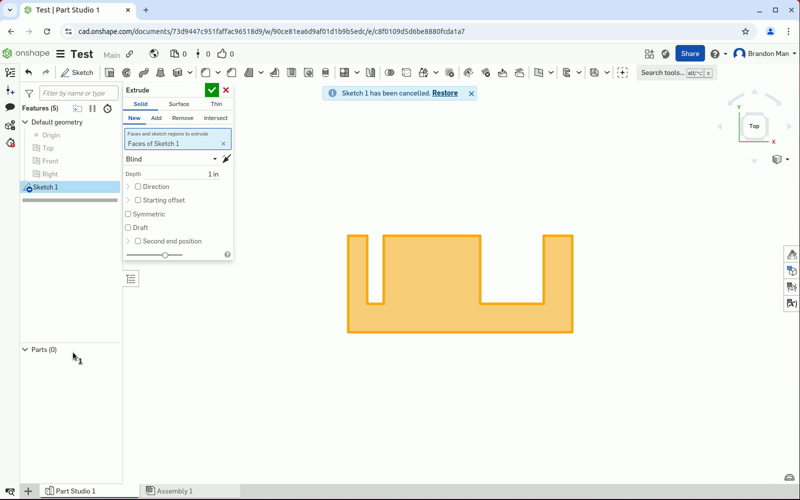
mouse_move(143, 106)
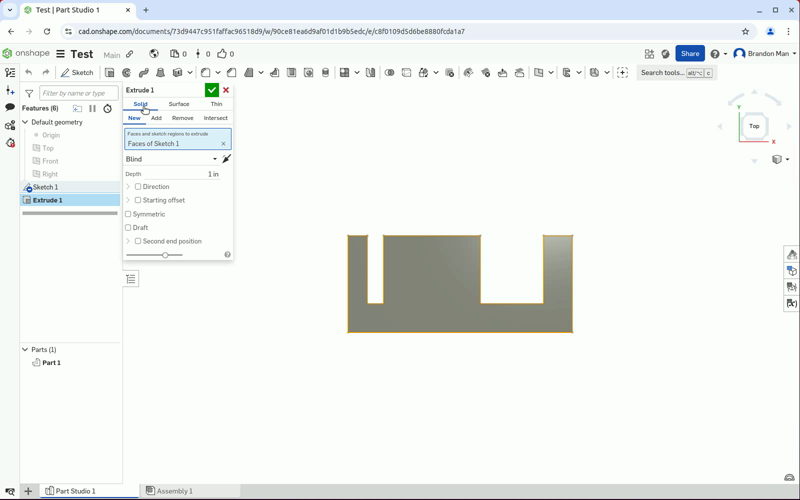
click(143, 106)
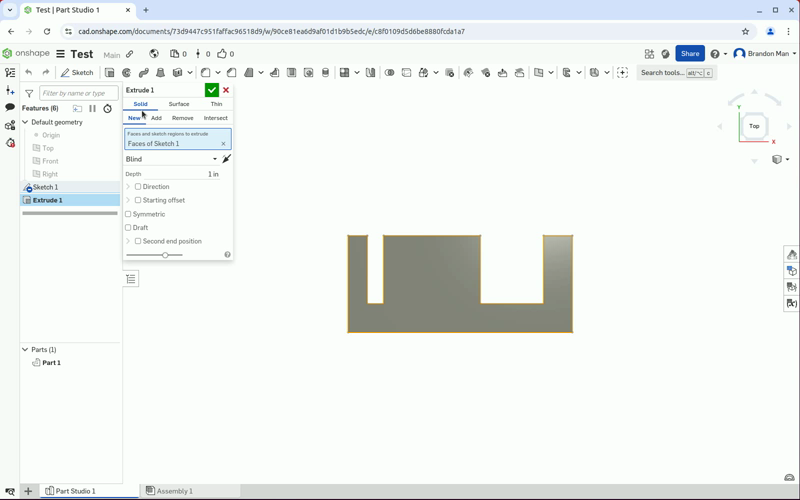
mouse_move(137, 120)
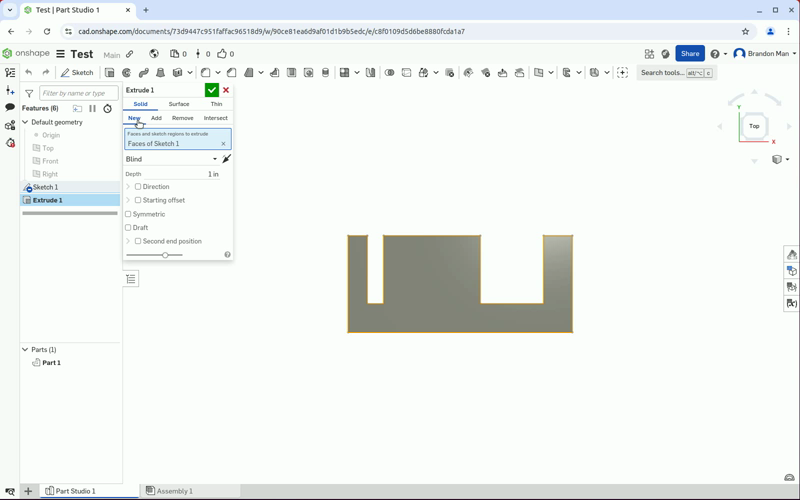
click(137, 120)
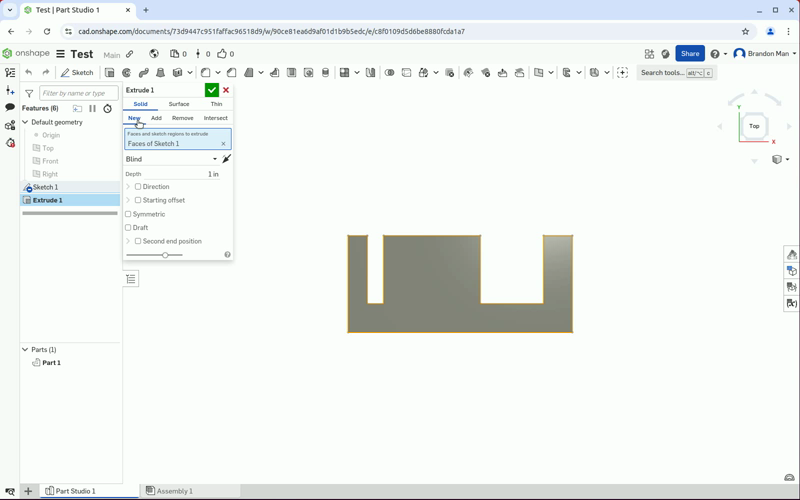
key(tab, 4)
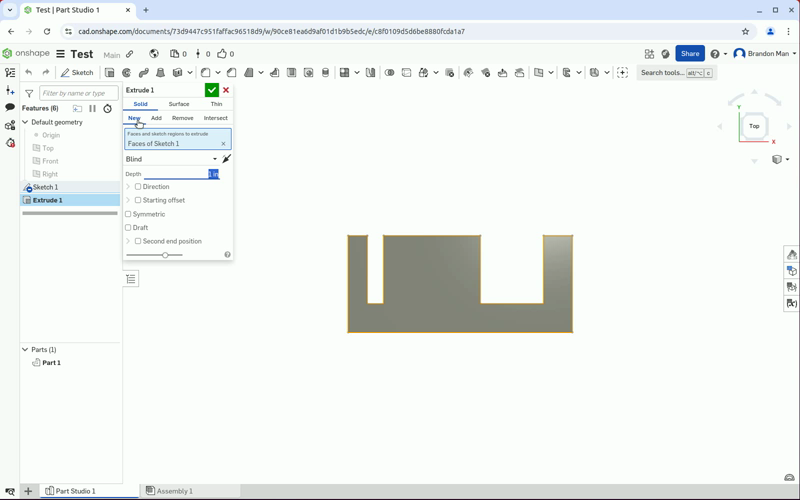
text(12.516)
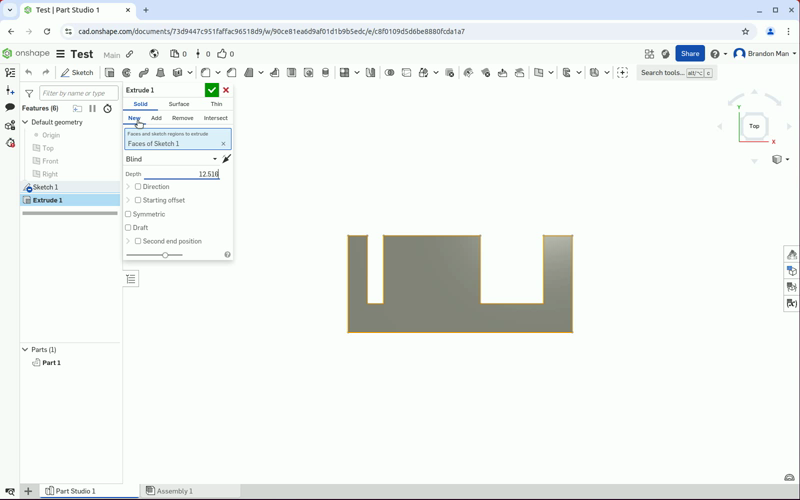
key(tab, 3)
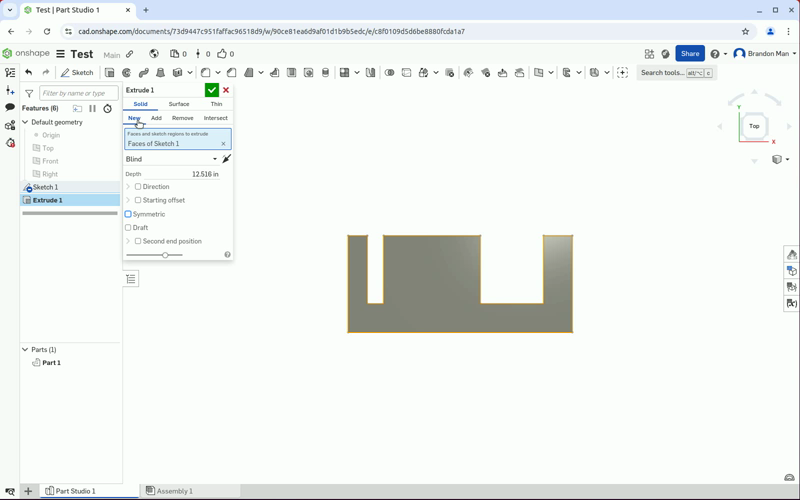
key(space)
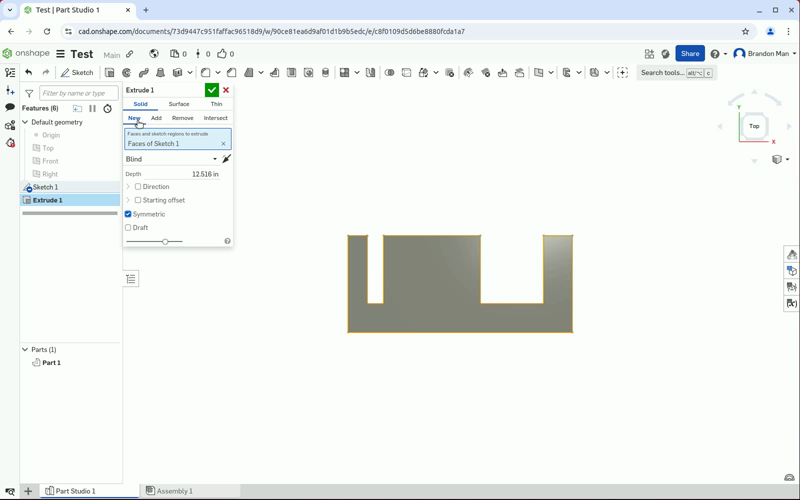
key(enter)
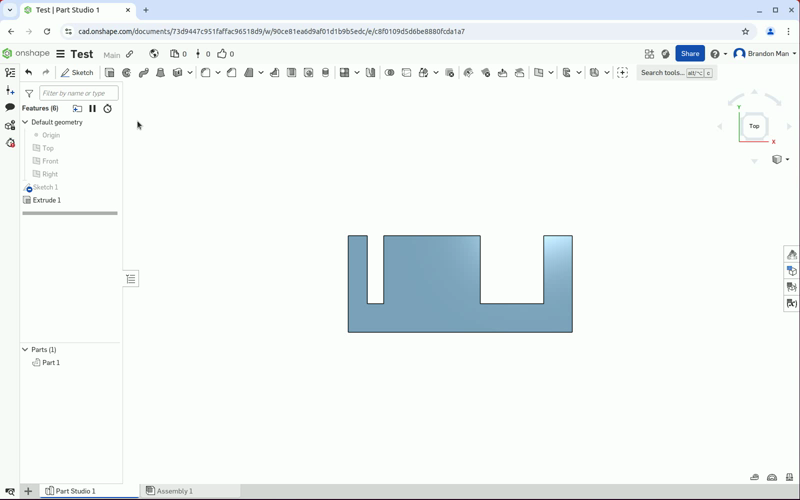
key(shift+h)
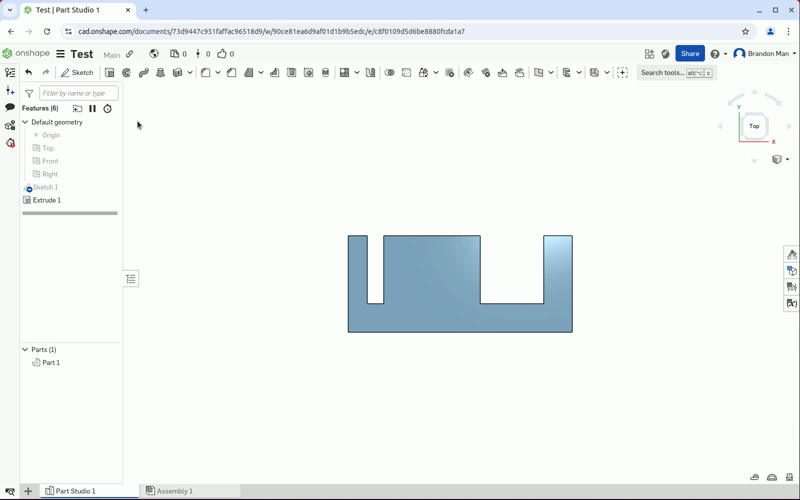
key(shift+h)
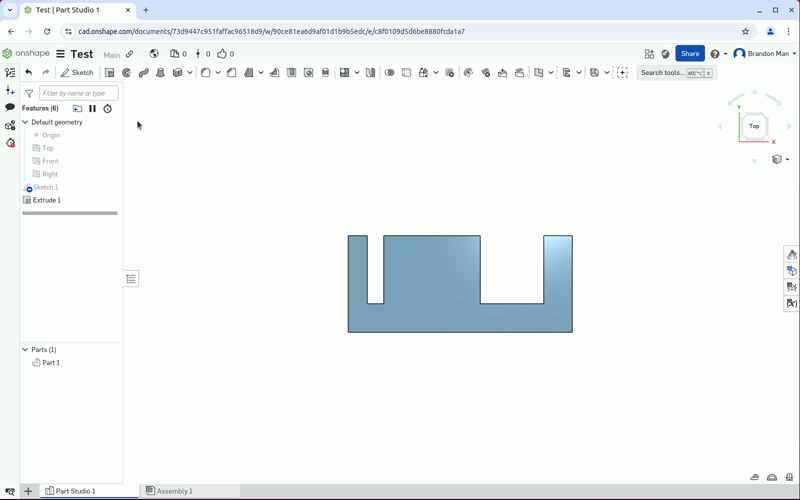
mouse_move(73, 189)
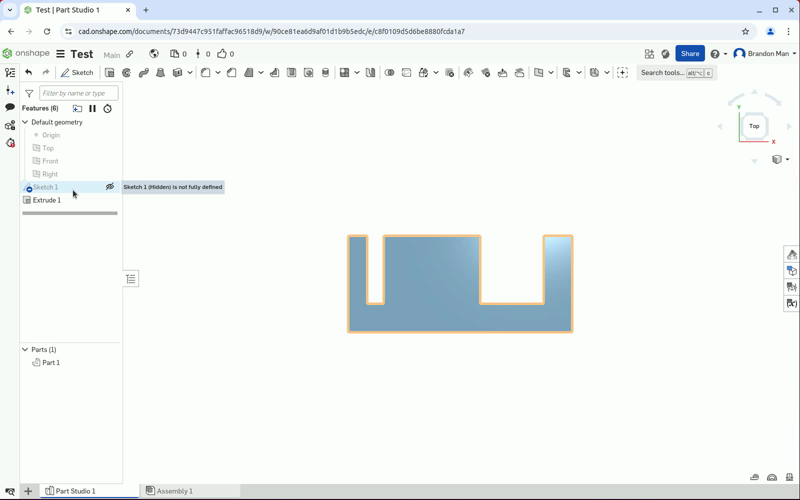
click(73, 189)
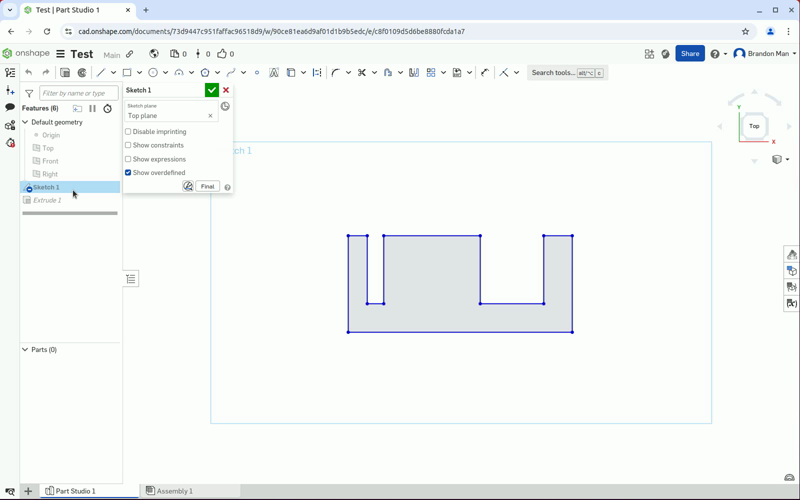
mouse_move(229, 92)
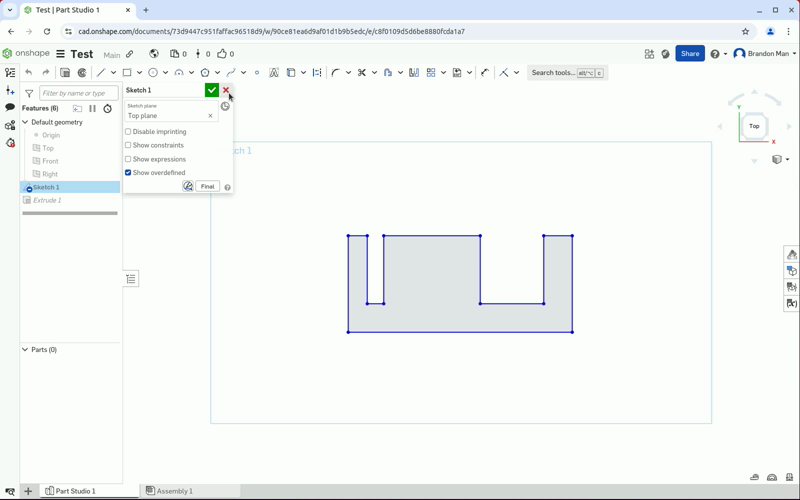
click(229, 92)
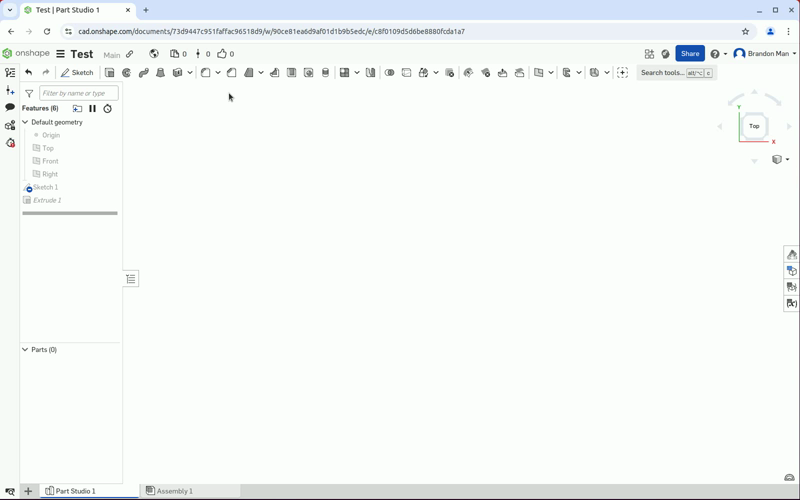
mouse_move(73, 352)
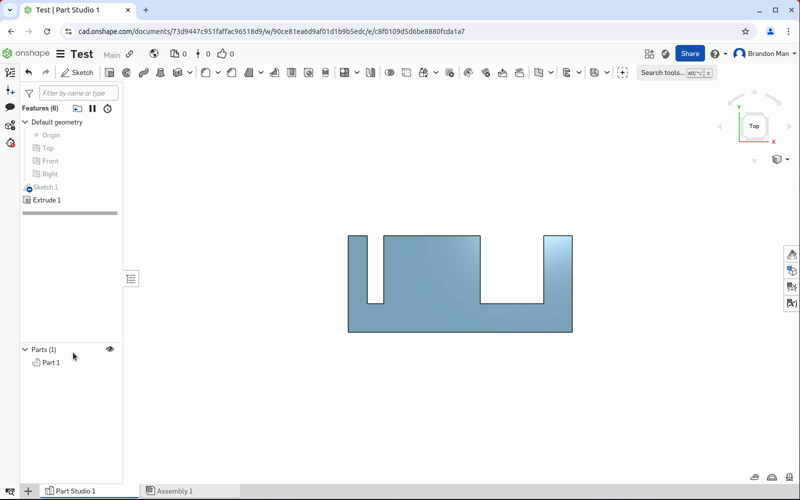
key(y)
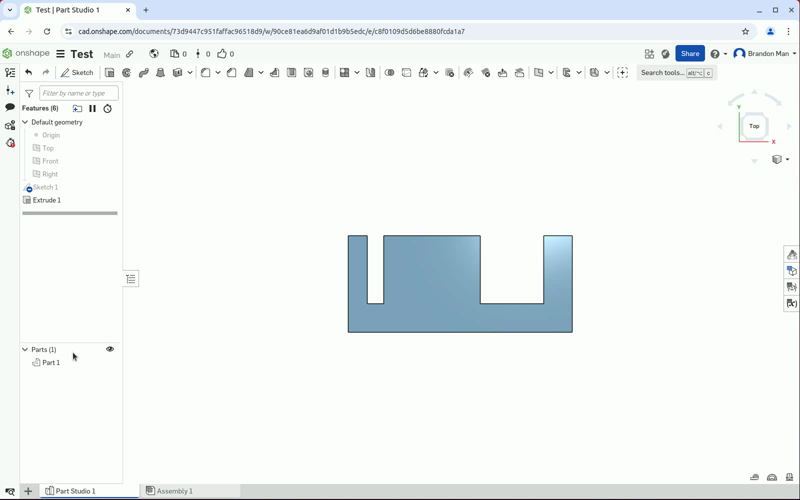
key(shift+p)
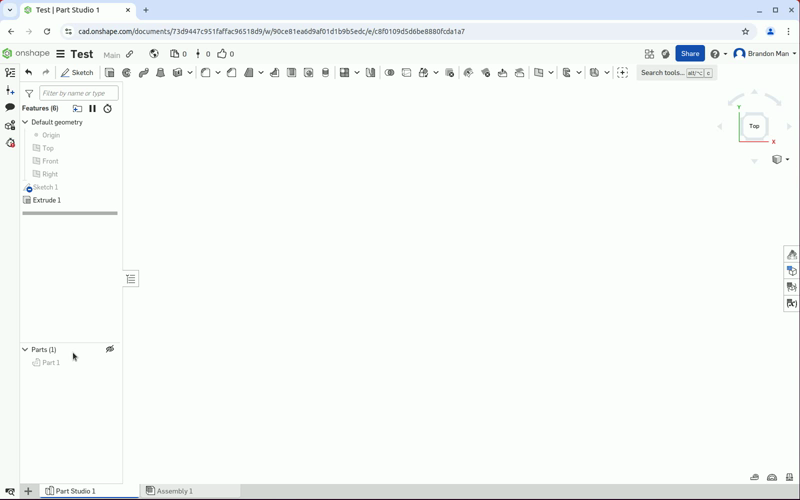
key(space)
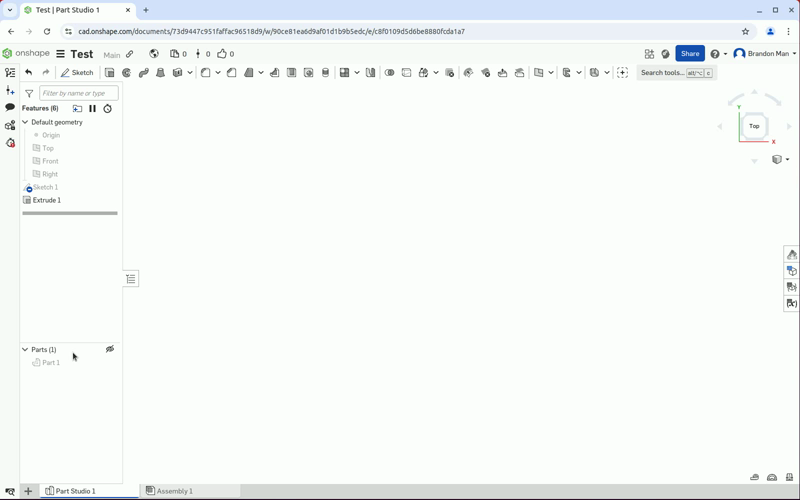
key_down(shift)
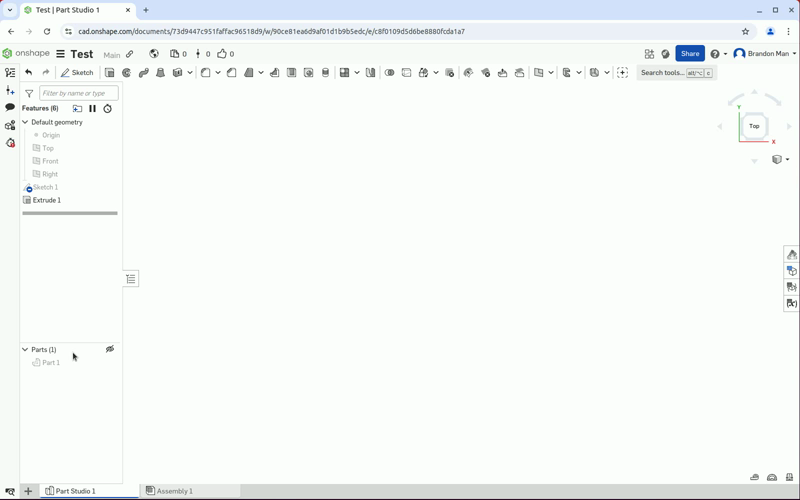
key(up)
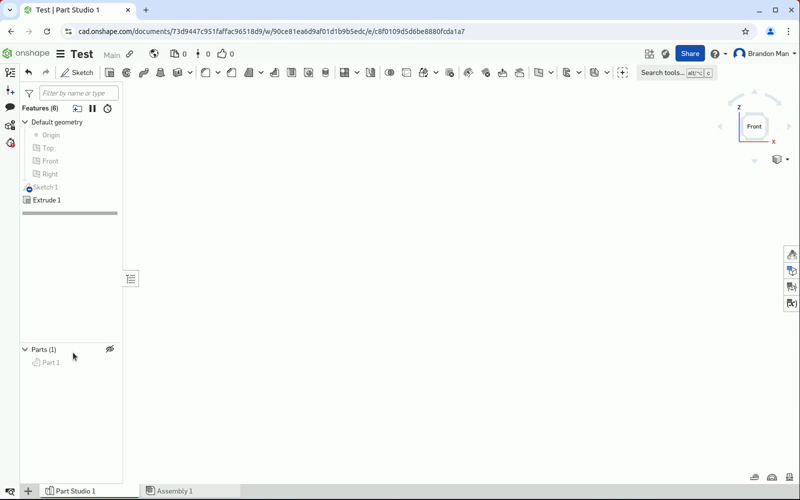
key_up(shift)
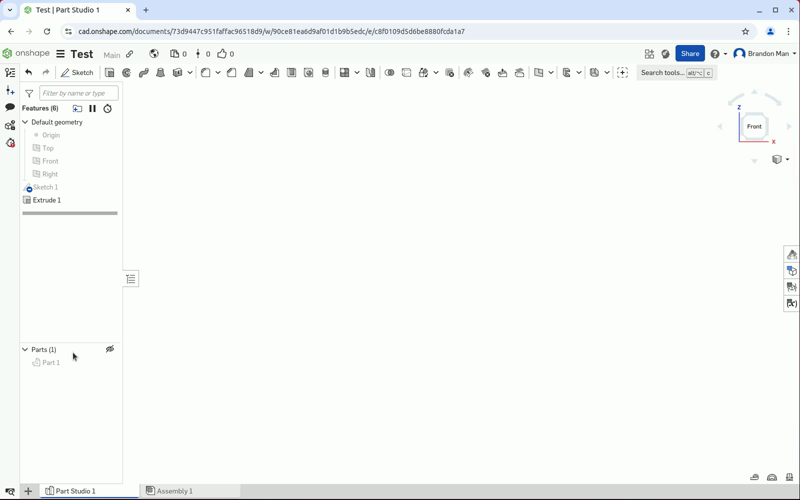
key(space)
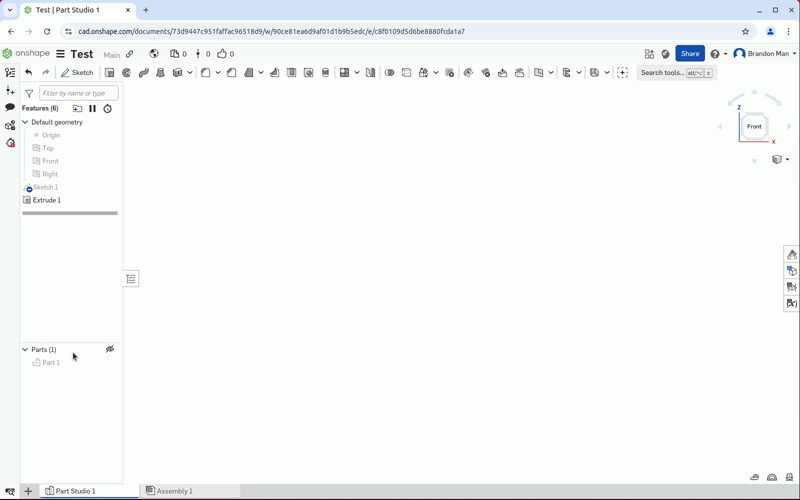
key_down(shift)
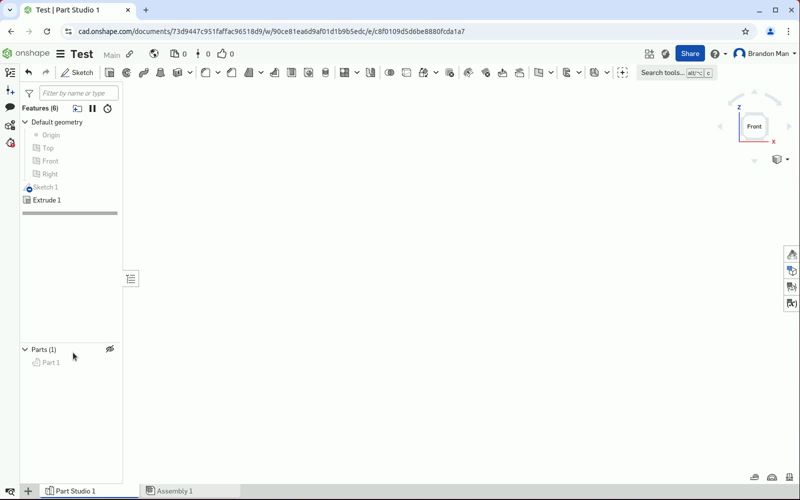
key(left)
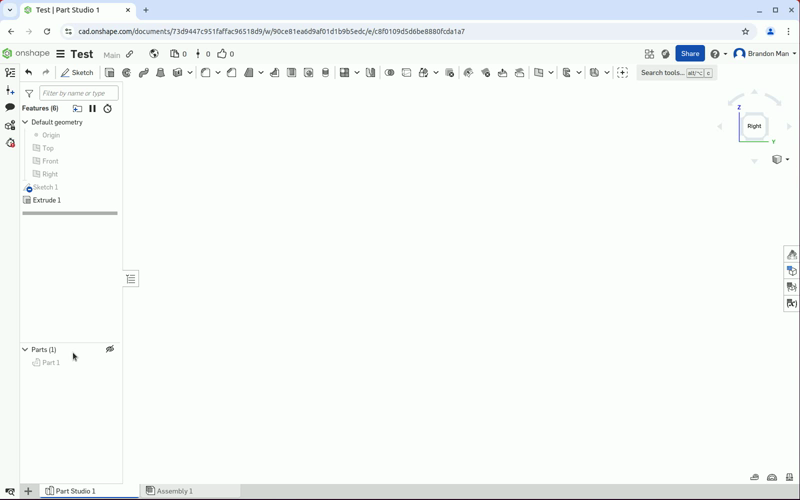
key_up(shift)
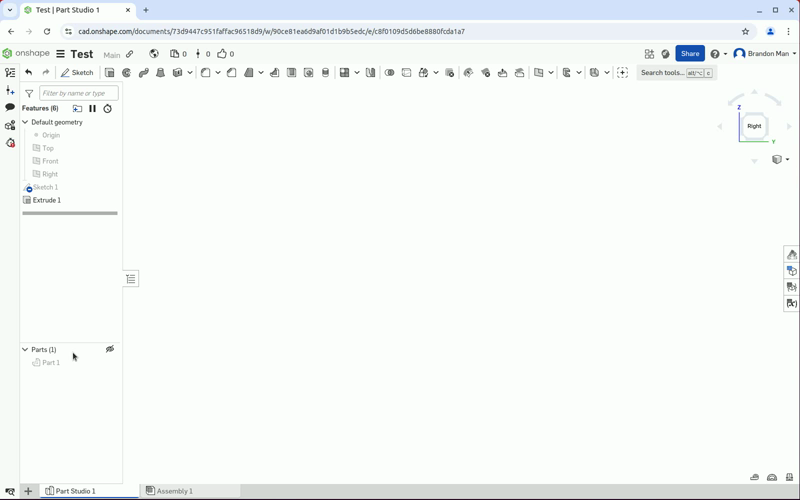
mouse_move(73, 352)
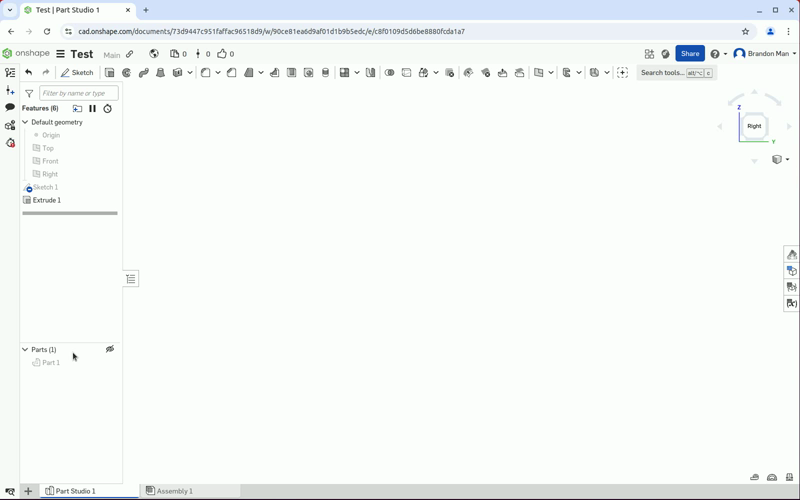
key(shift+y)
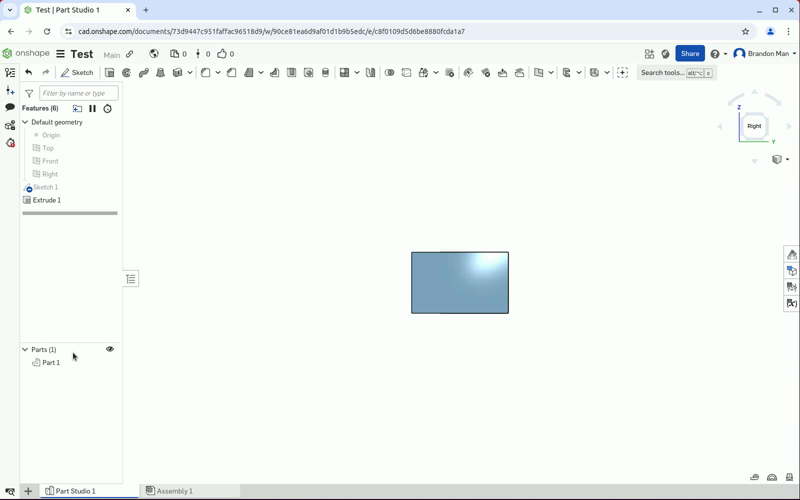
mouse_move(541, 75)
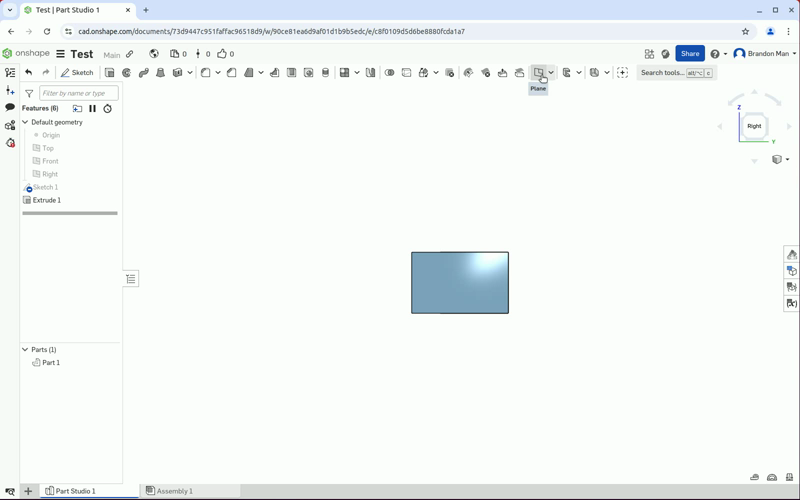
click(541, 75)
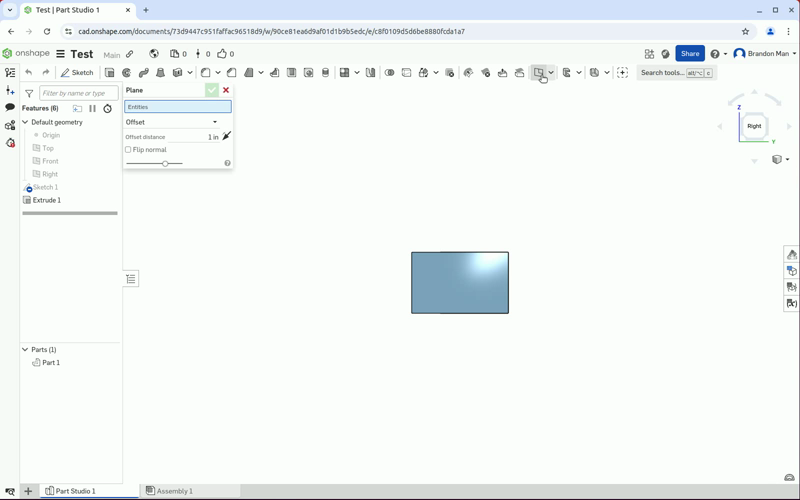
mouse_move(73, 176)
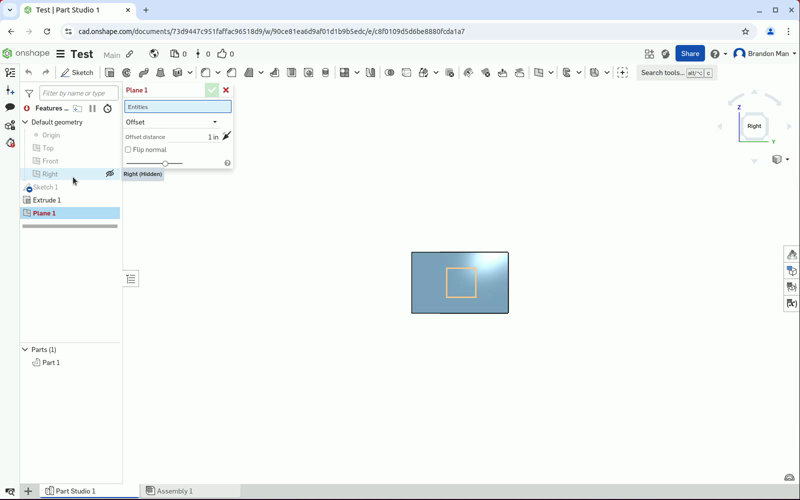
click(73, 176)
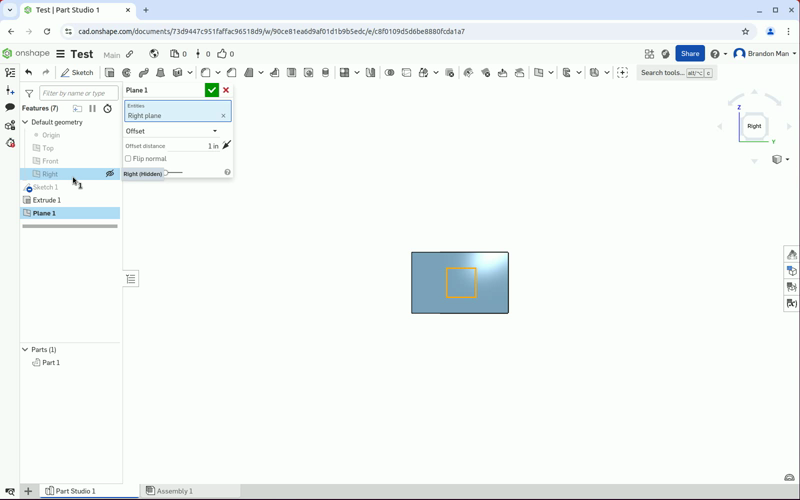
key(tab, 2)
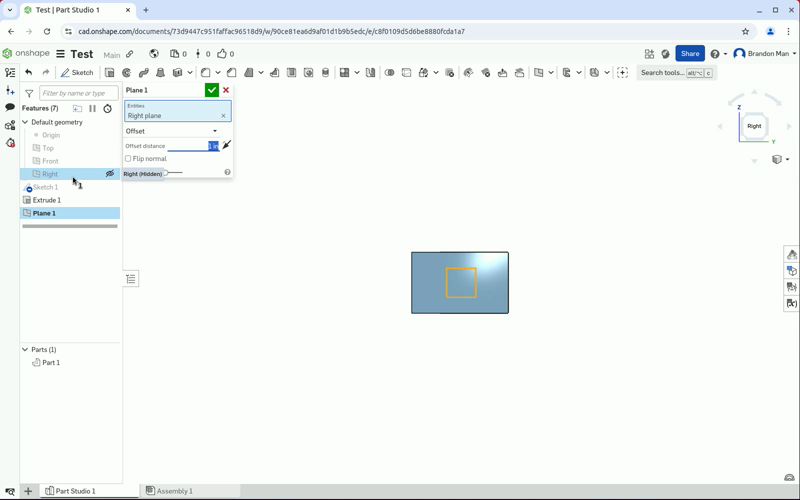
text(23.108)
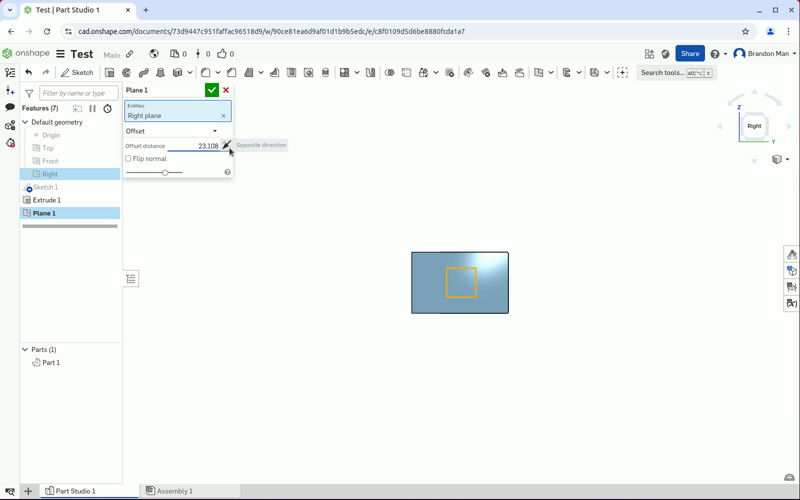
mouse_move(229, 147)
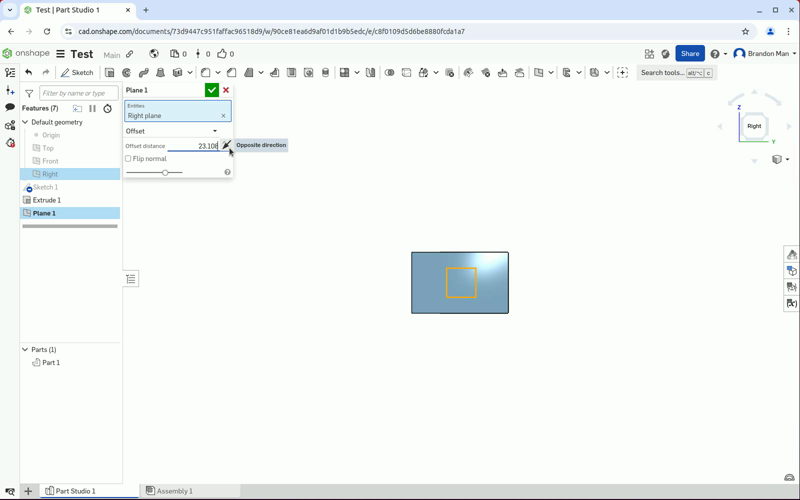
click(229, 147)
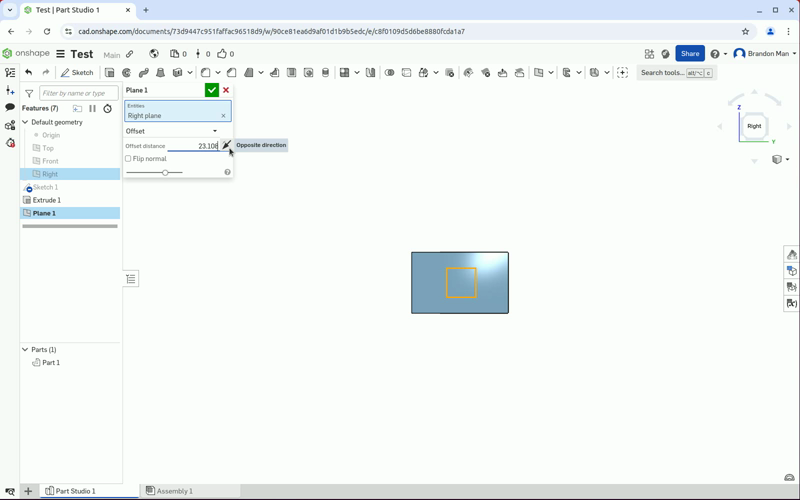
key(enter, 2)
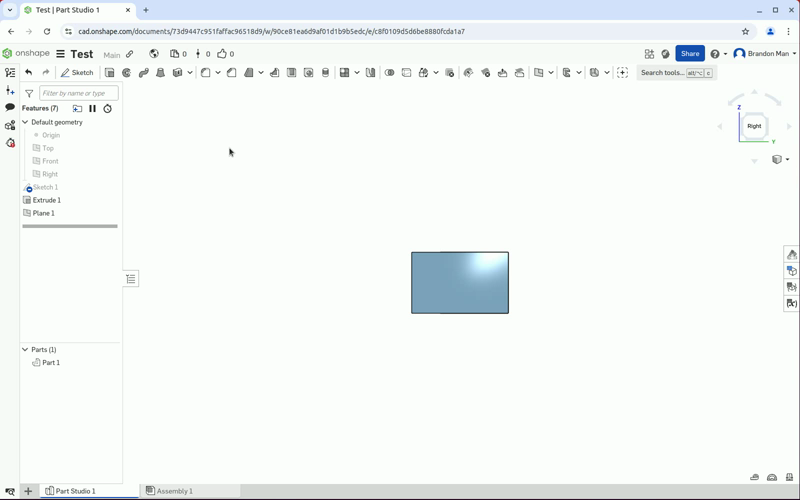
key(shift+s)
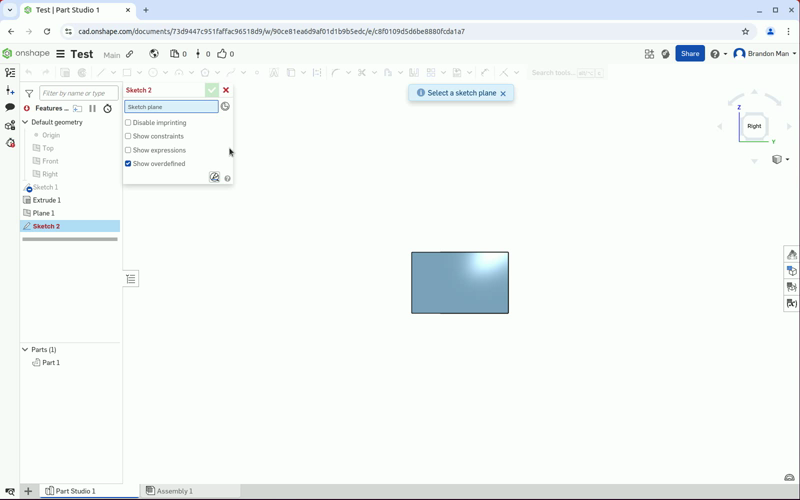
mouse_move(73, 215)
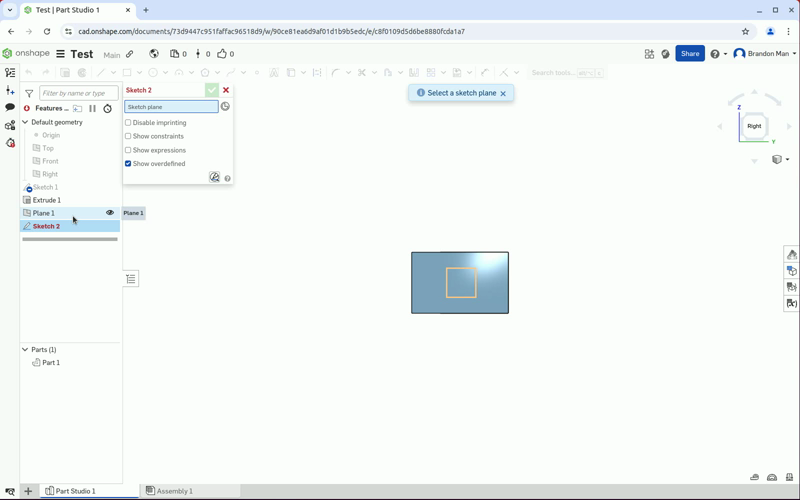
click(73, 215)
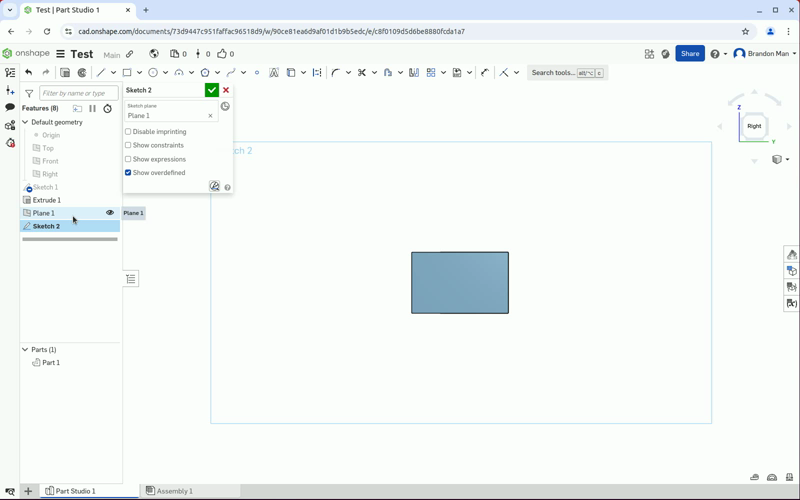
mouse_move(73, 352)
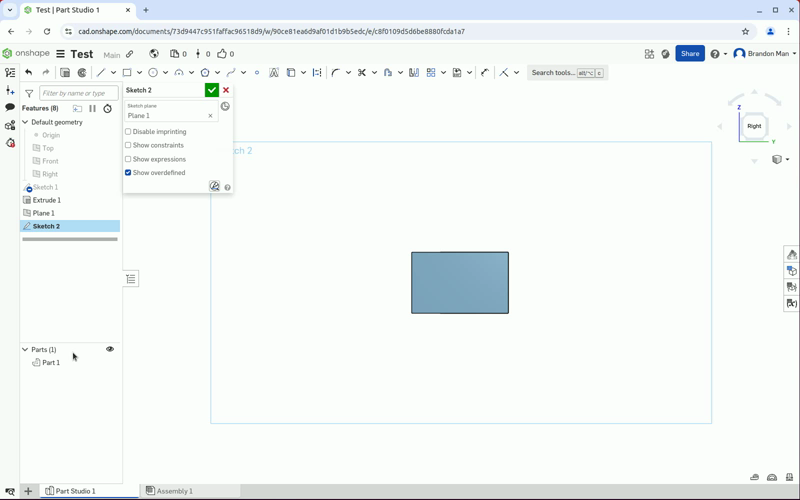
key(y)
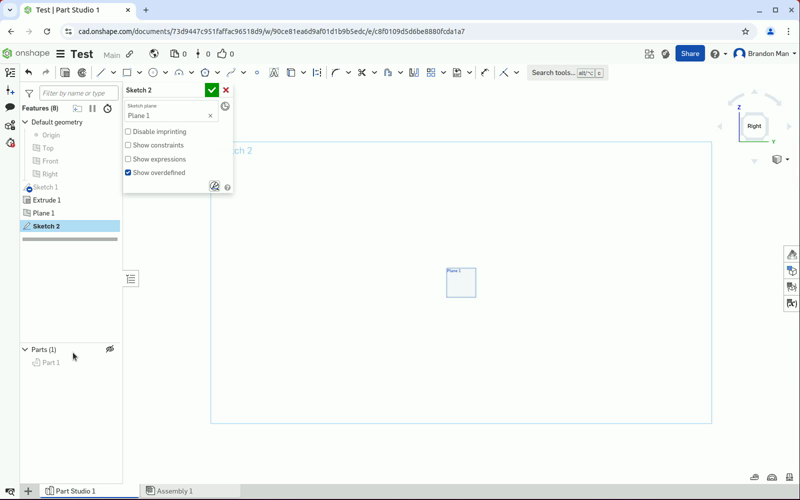
key(c)
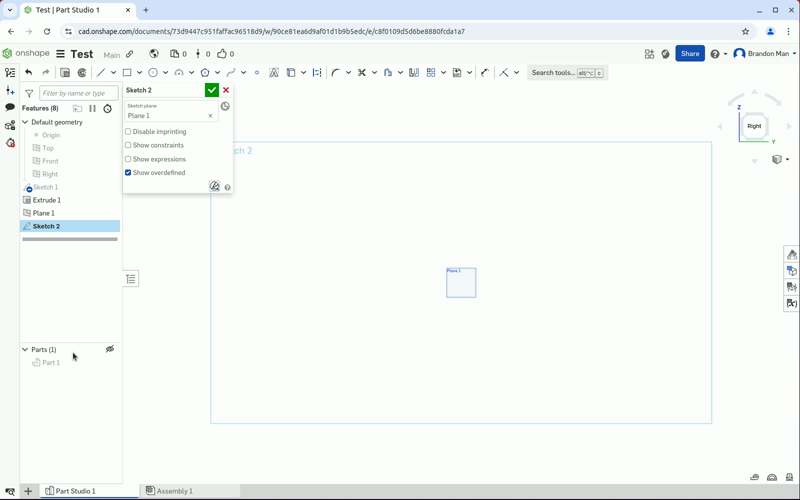
key_down(shift)
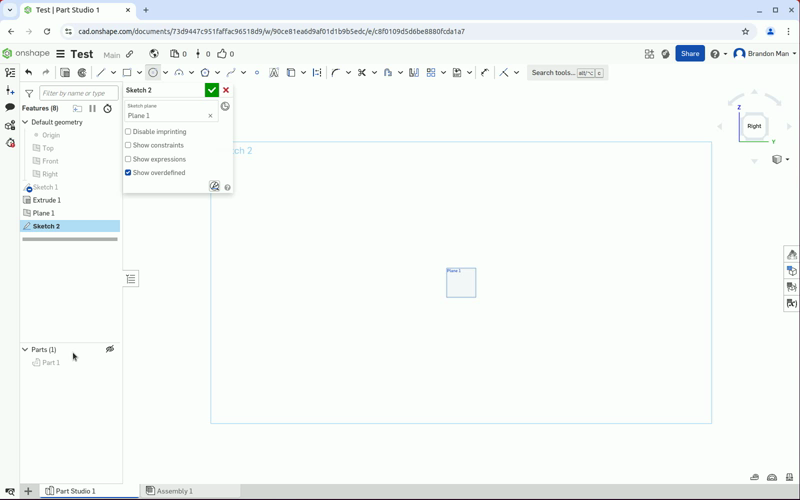
mouse_move(446, 282)
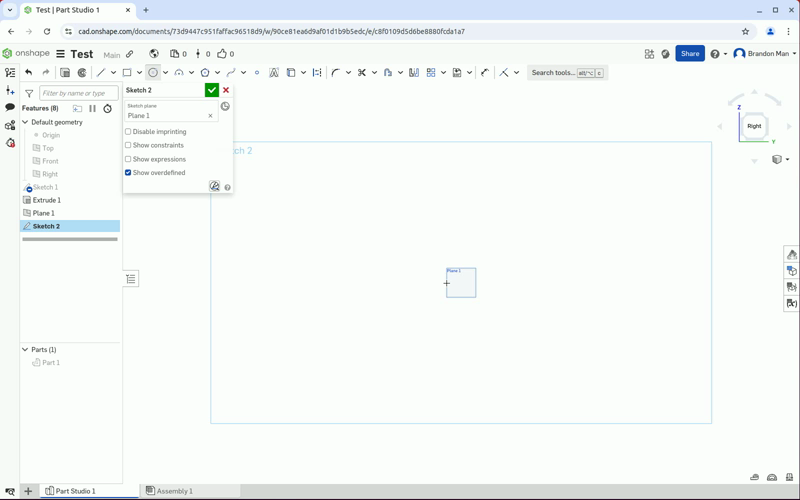
click(446, 282)
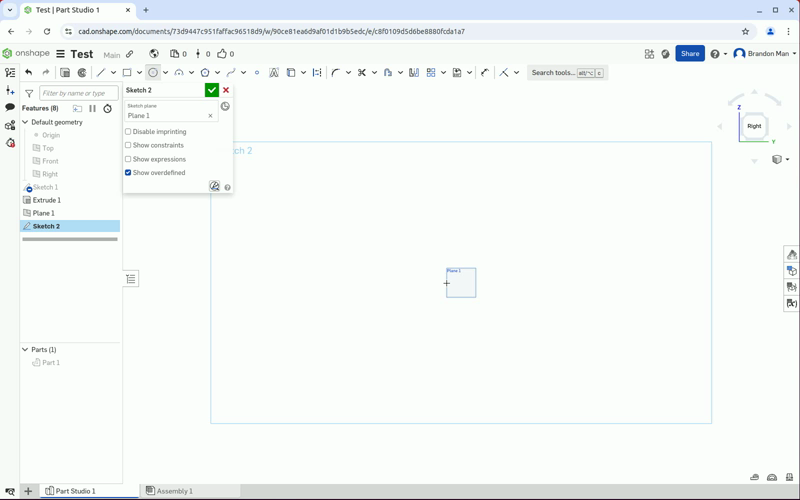
key_up(shift)
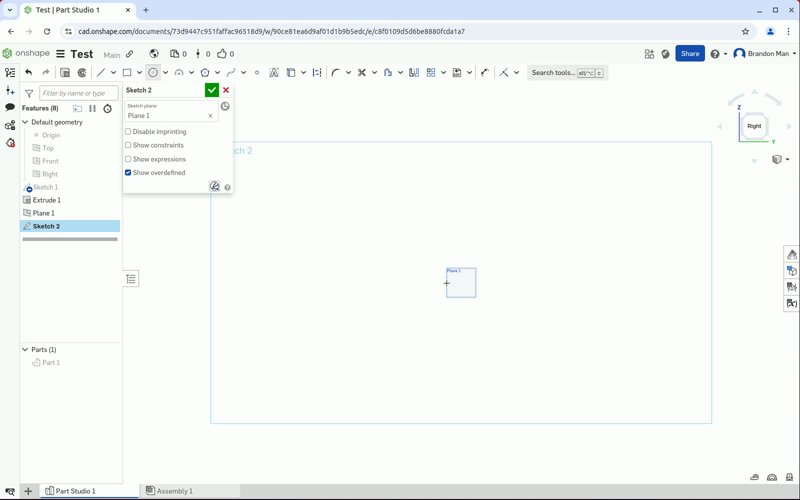
mouse_move(462, 282)
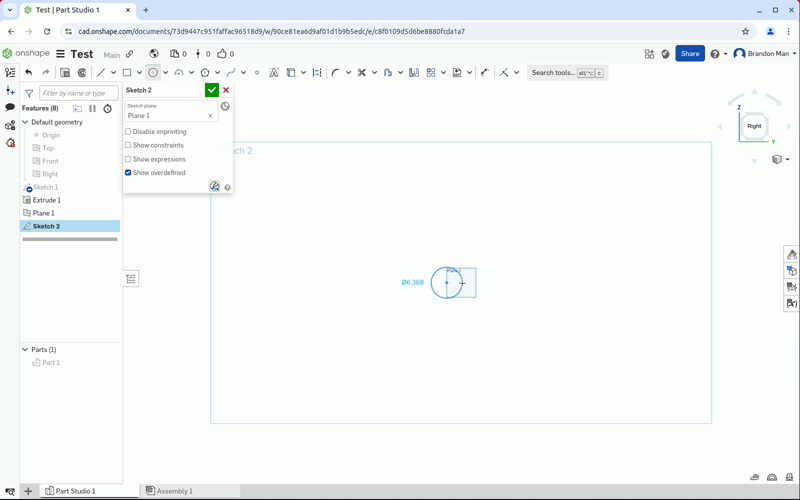
click(462, 282)
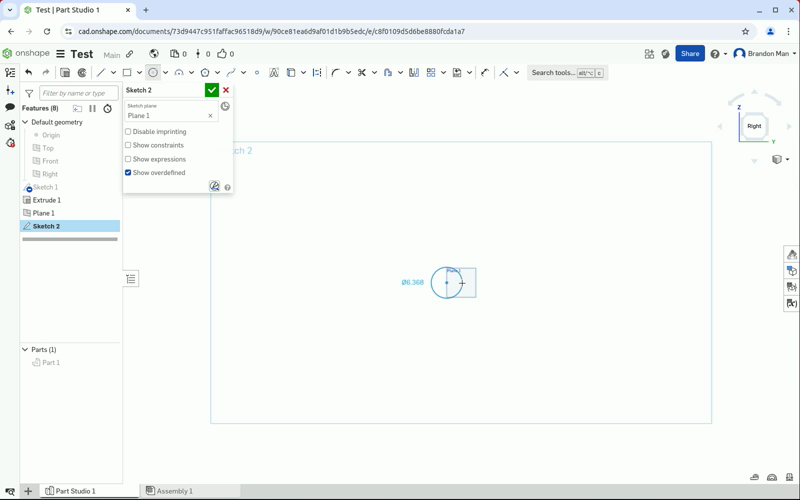
key(esc)
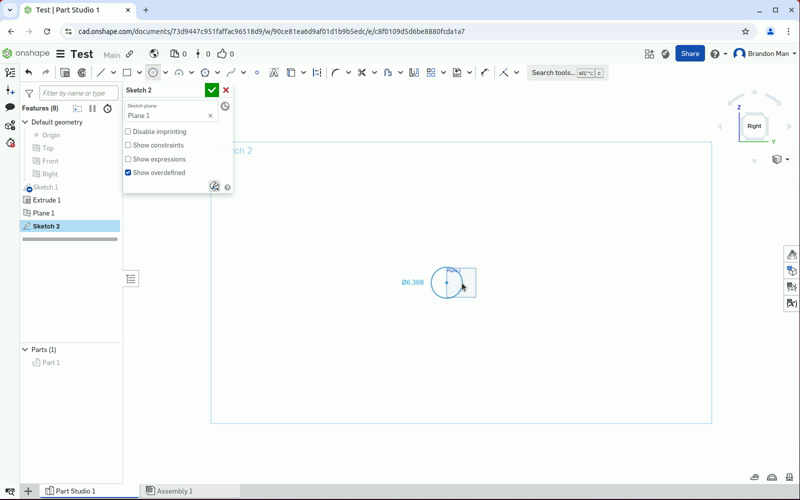
mouse_move(437, 271)
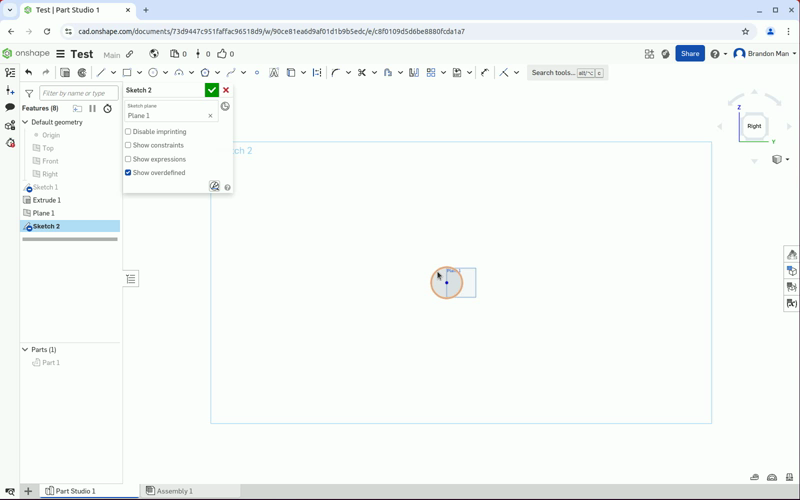
scroll(6)
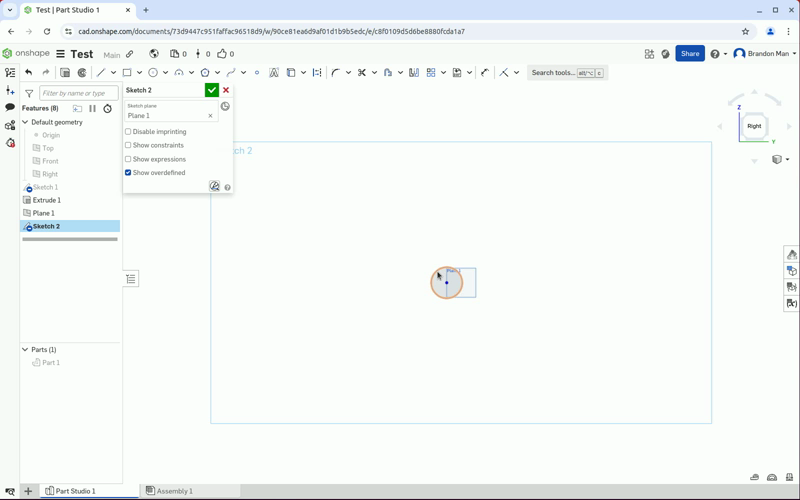
scroll(6)
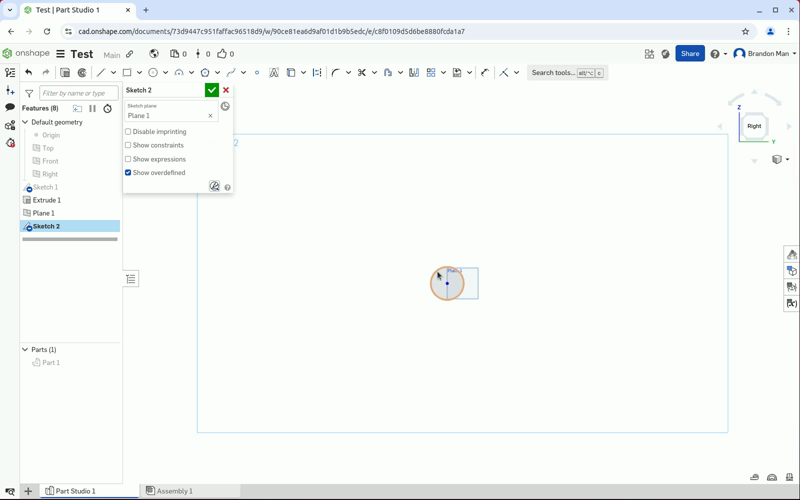
scroll(6)
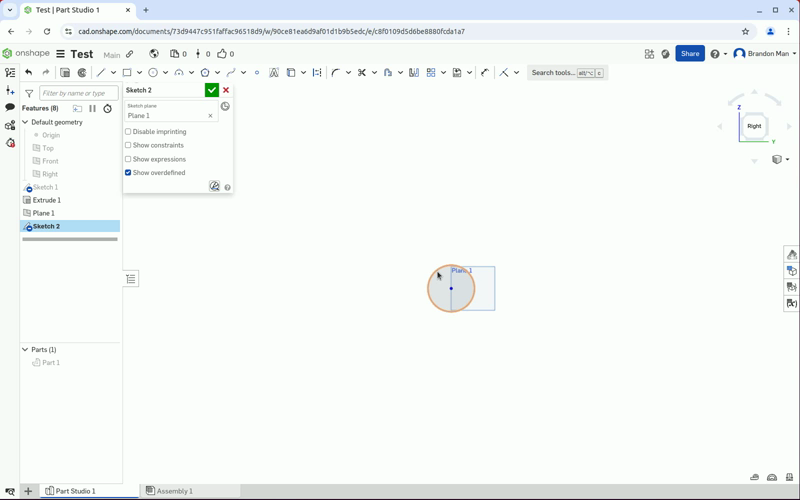
scroll(6)
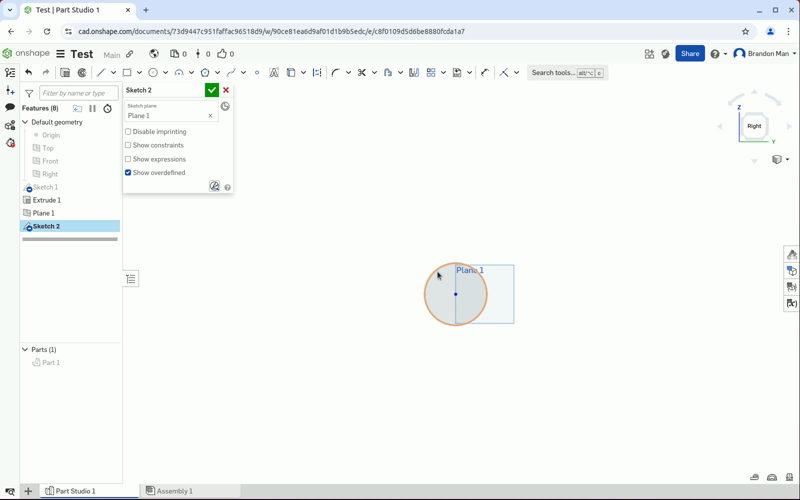
scroll(6)
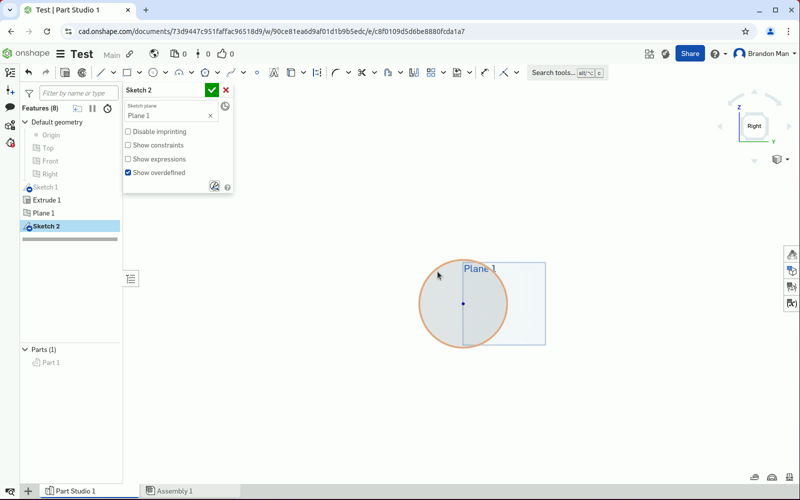
scroll(6)
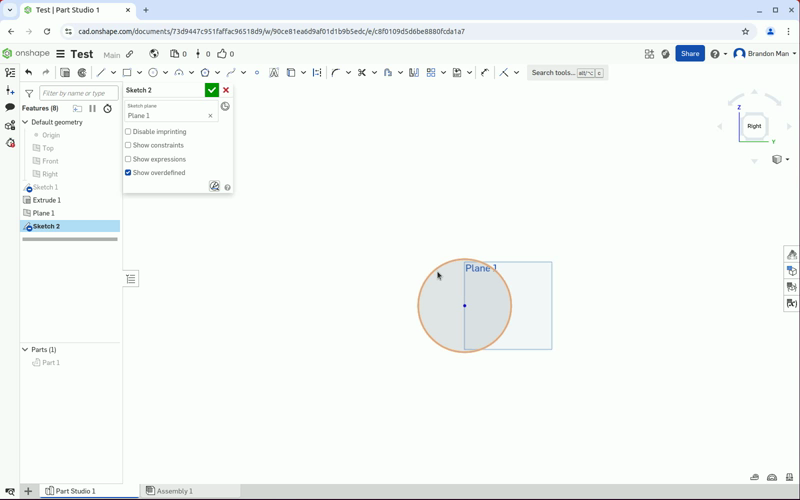
scroll(6)
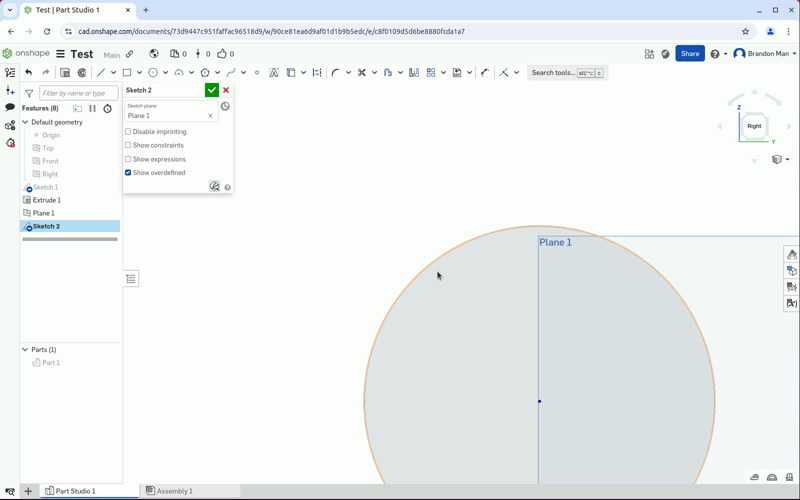
click(437, 271)
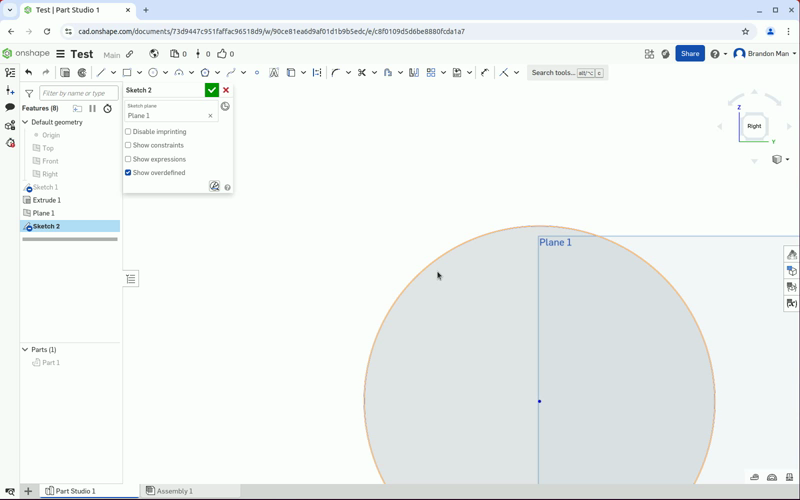
scroll(-6)
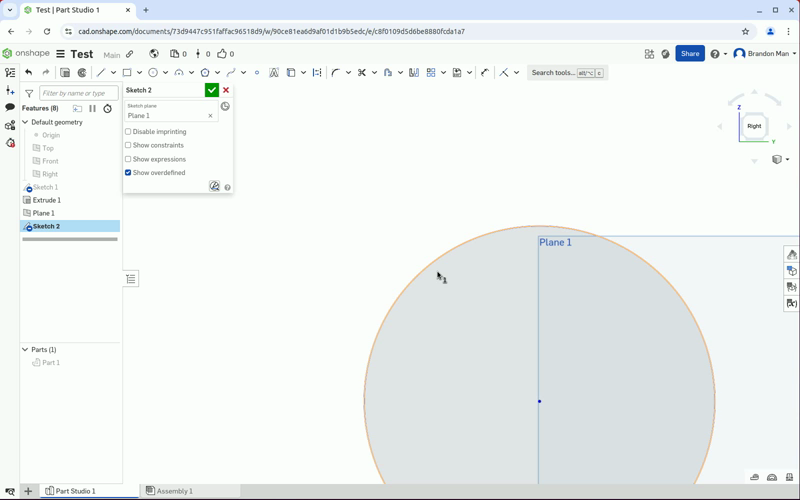
scroll(-6)
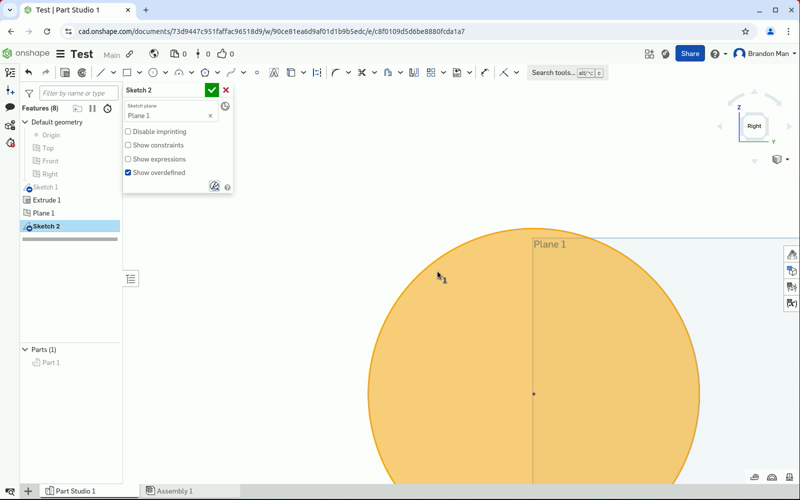
scroll(-6)
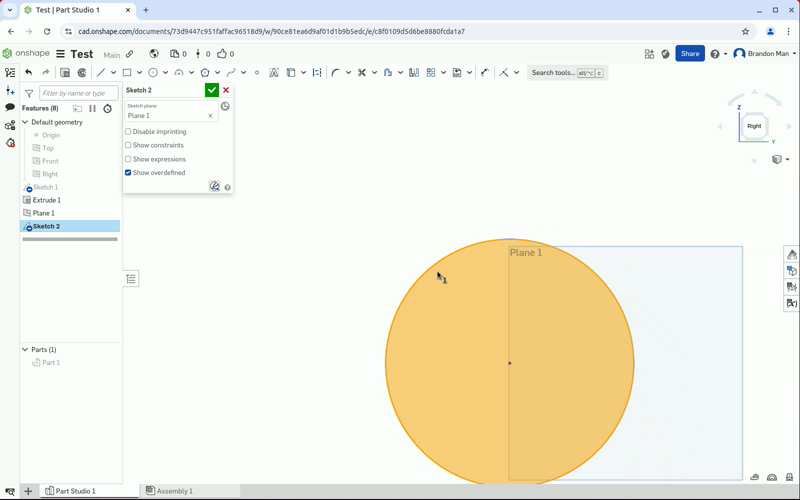
scroll(-6)
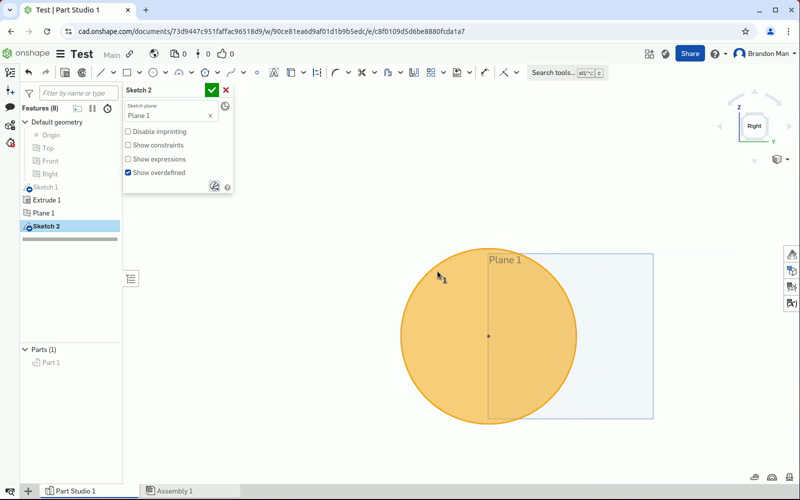
scroll(-6)
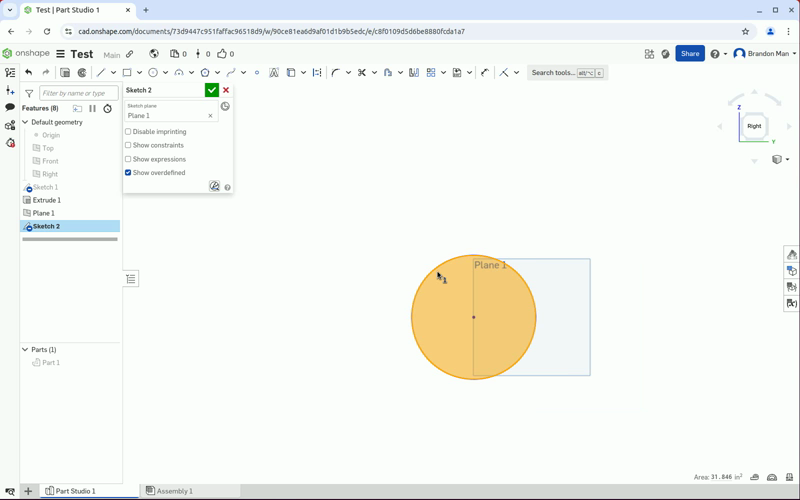
scroll(-6)
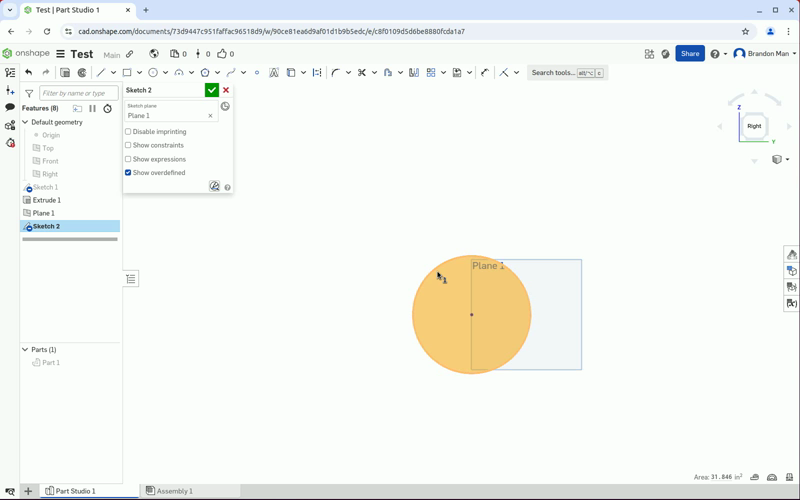
scroll(-6)
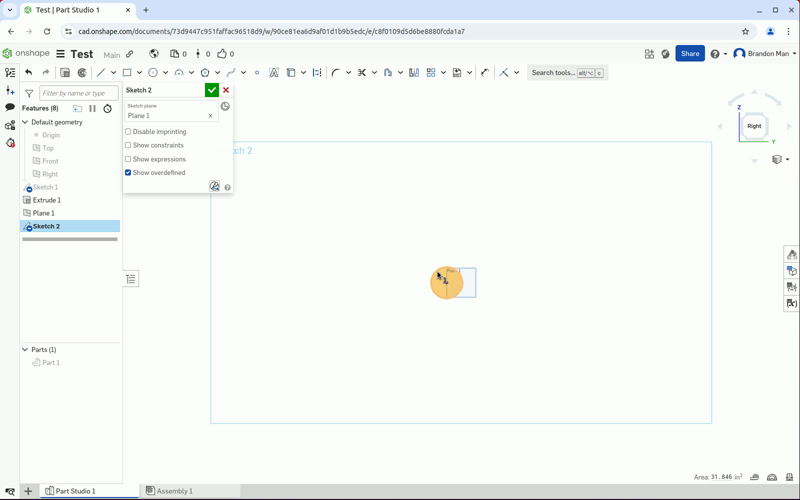
mouse_move(73, 352)
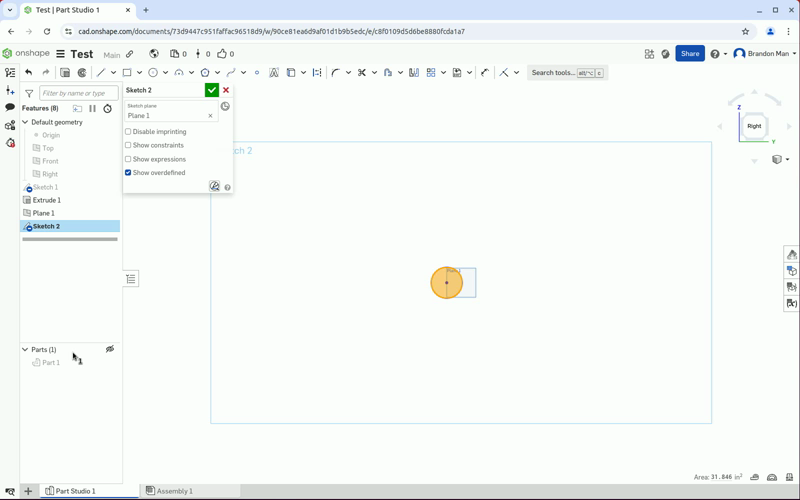
key(shift+y)
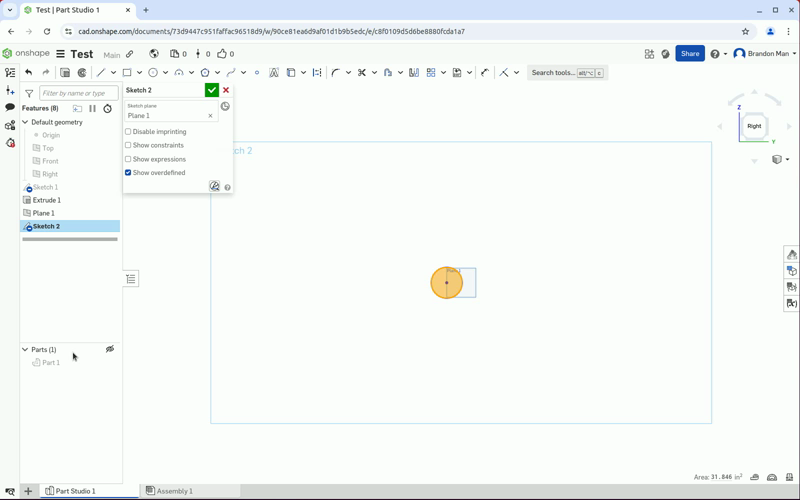
key(shift+e)
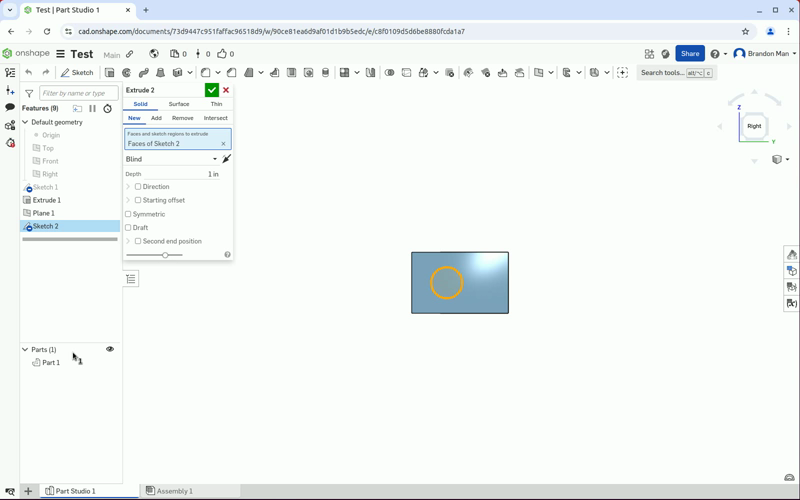
mouse_move(143, 106)
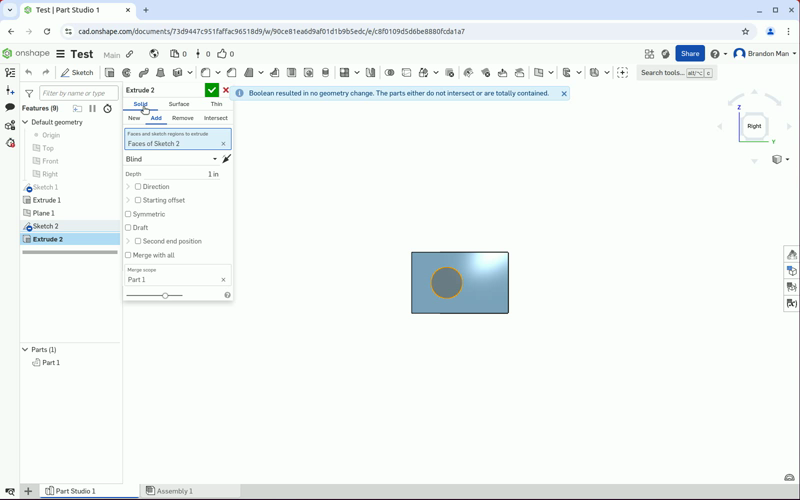
click(143, 106)
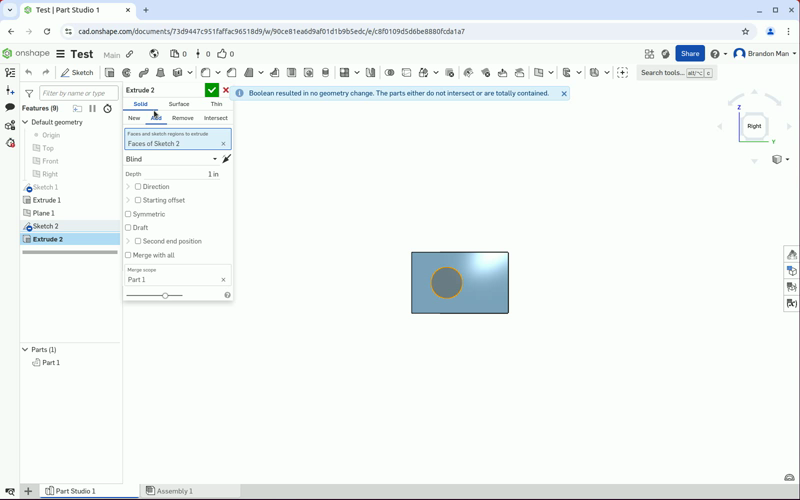
mouse_move(186, 120)
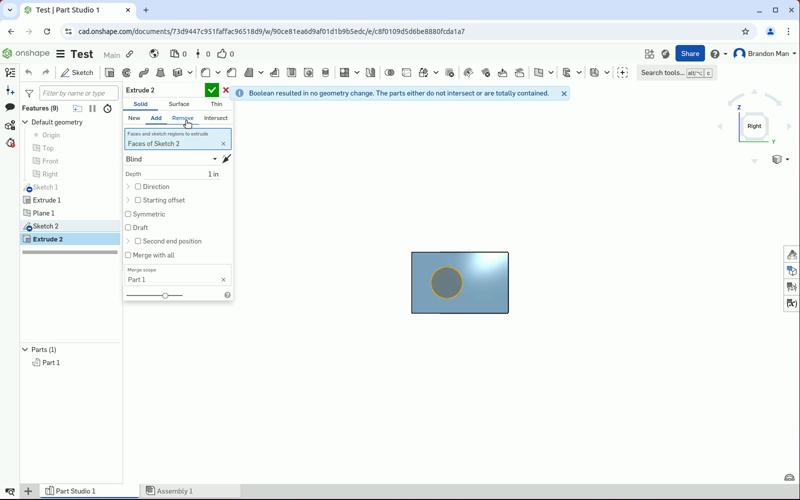
click(186, 120)
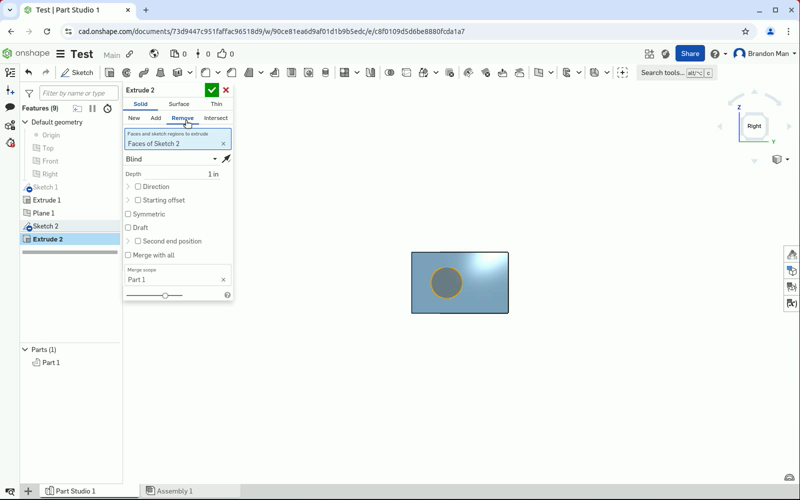
key(tab, 4)
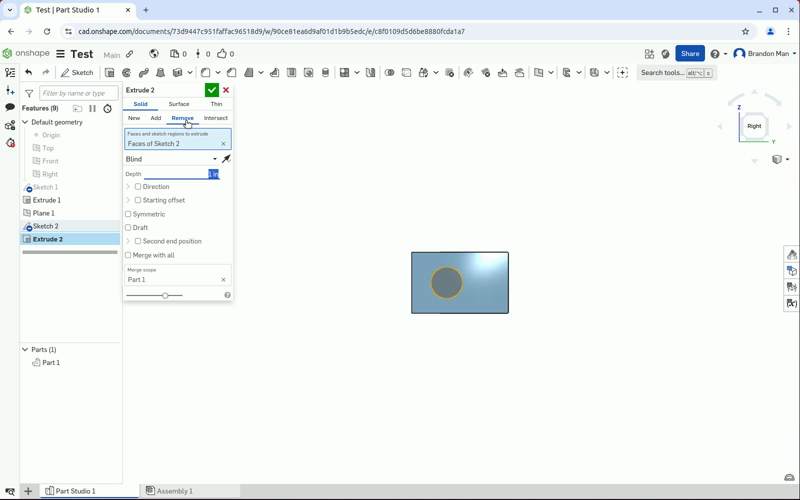
text(22.145)
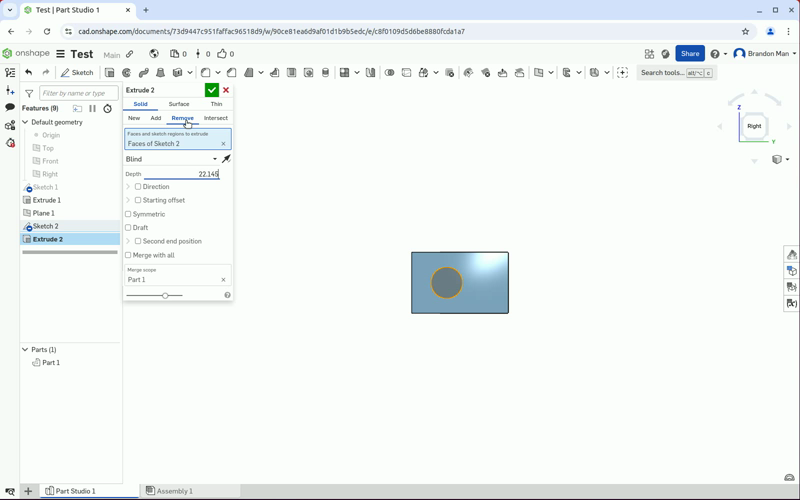
key(tab, 6)
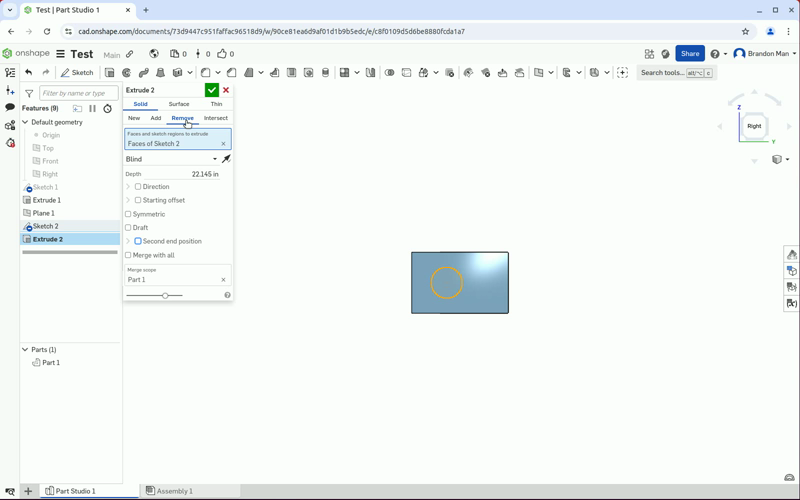
key(space)
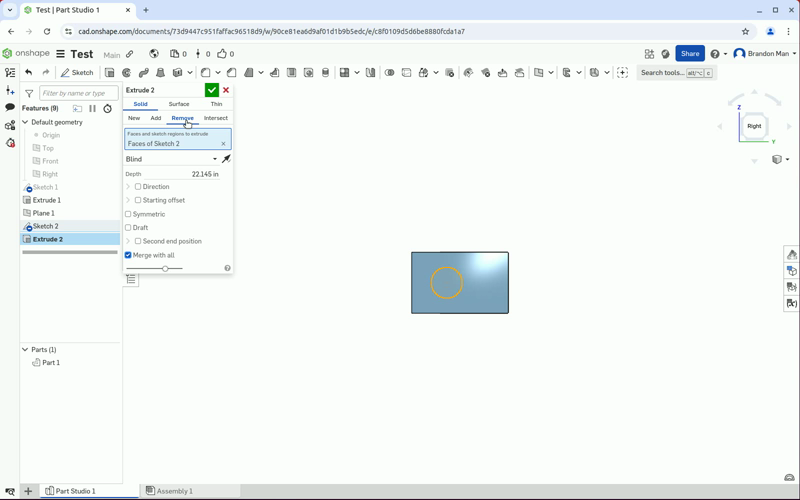
key(enter)
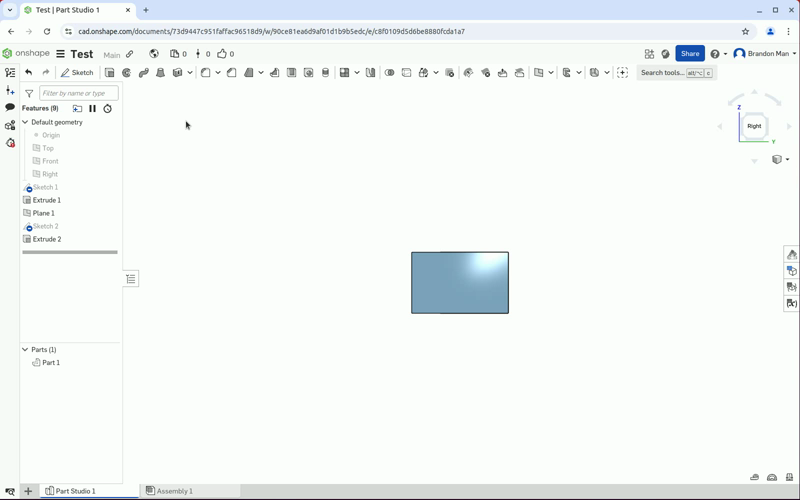
key(shift+h)
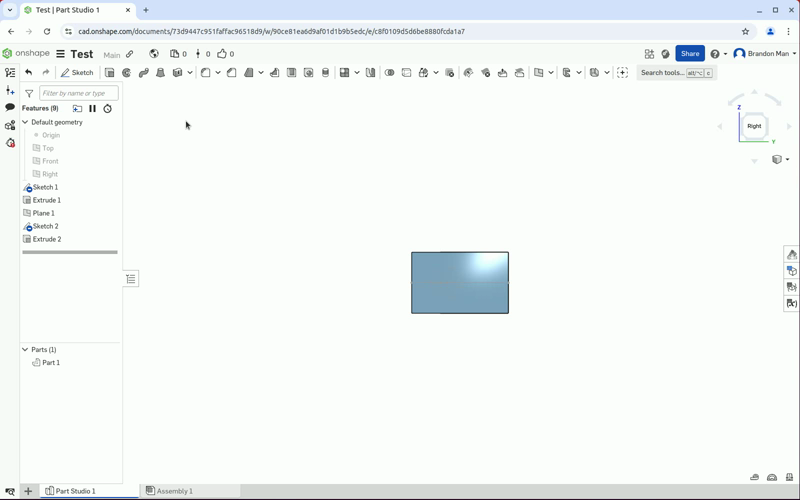
key(shift+h)
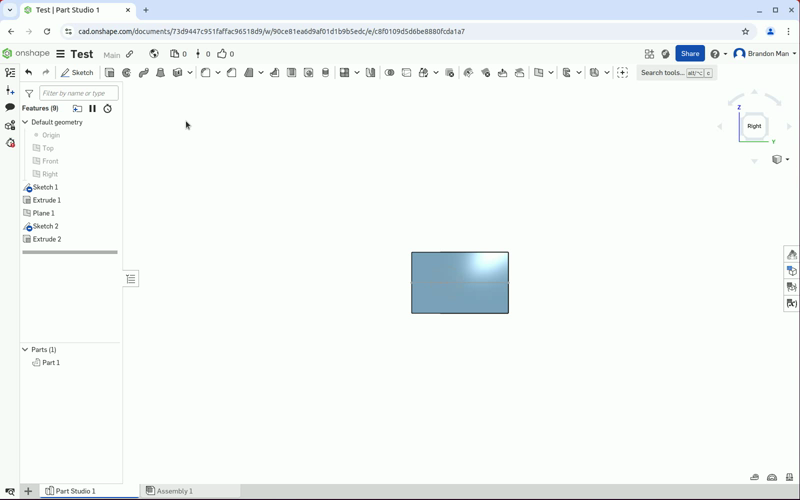
key(shift+7)
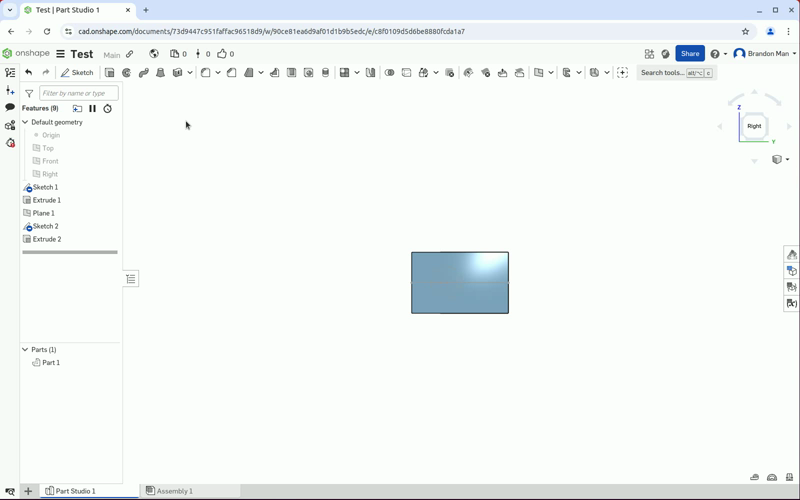
key(right, 2)
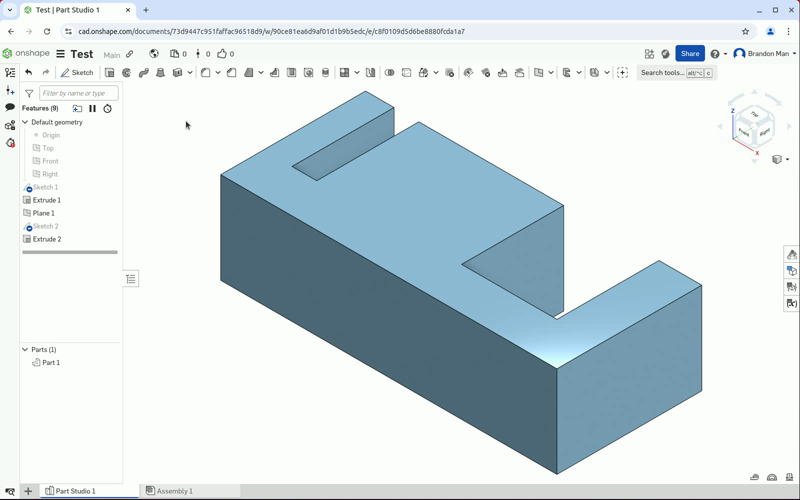
key(down, 2)
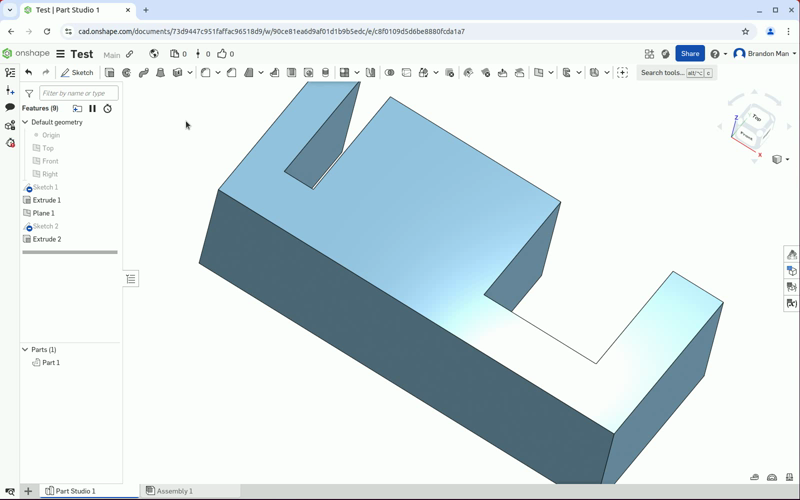
key(up, 2)
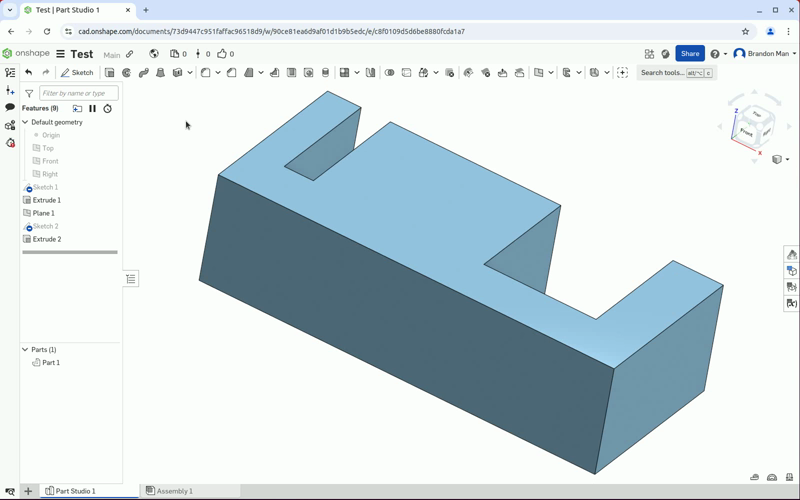
key(left, 2)
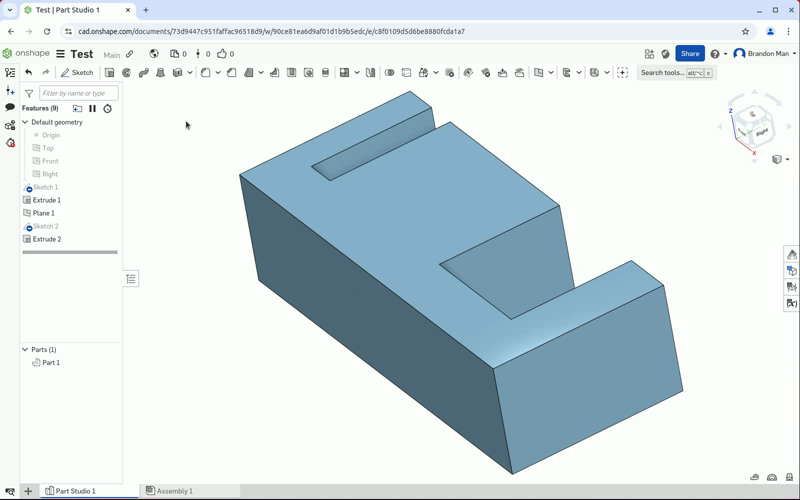
mouse_move(73, 189)
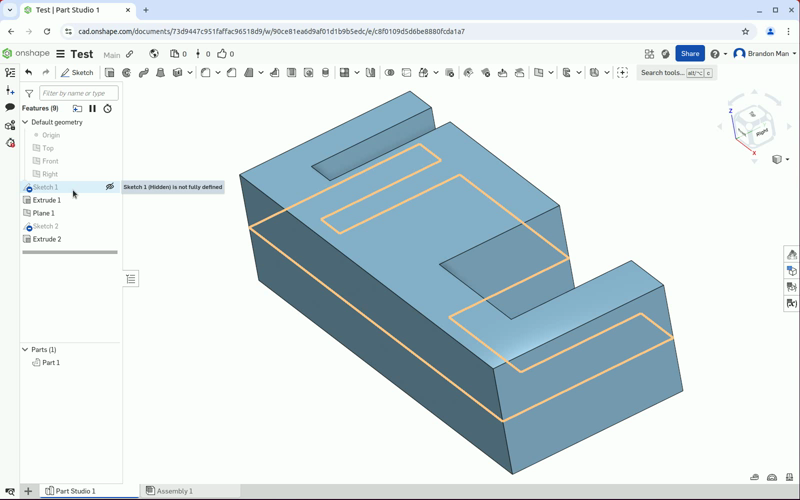
click(73, 189)